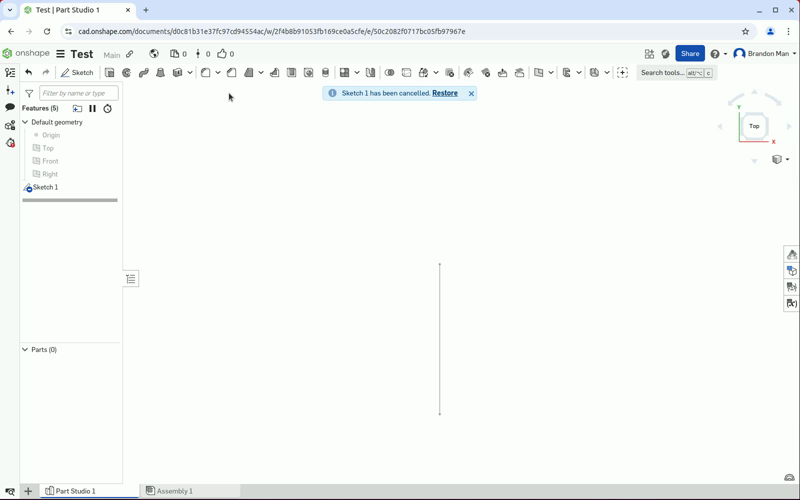
key(shift+h)
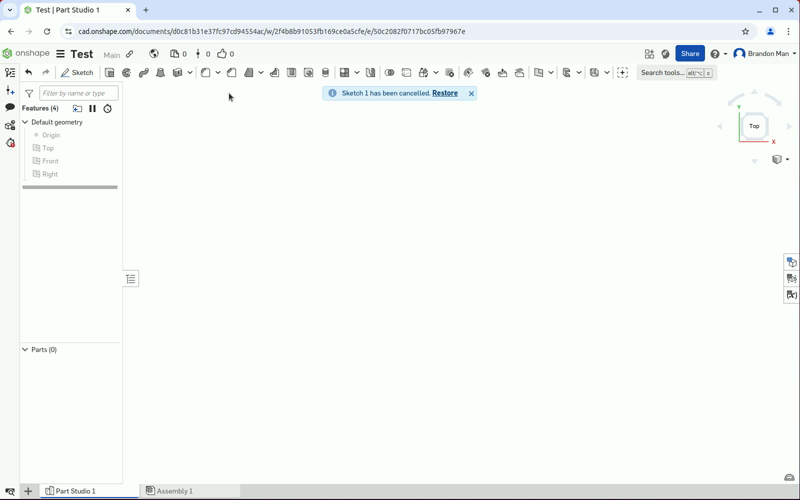
key(shift+s)
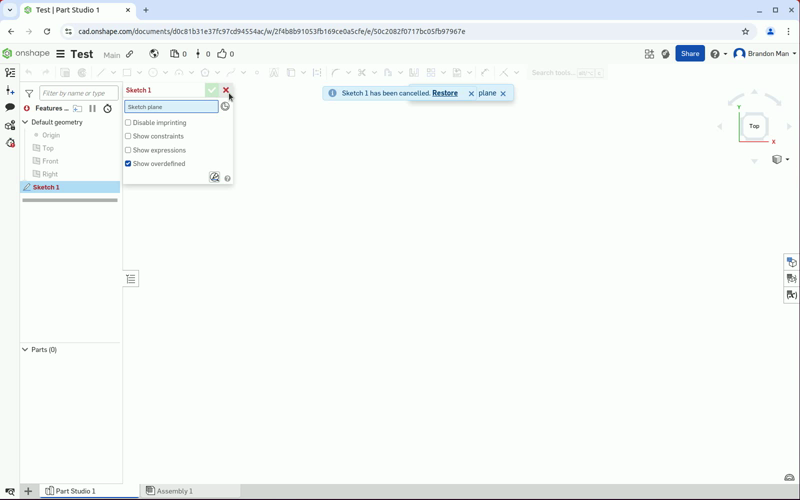
mouse_move(73, 150)
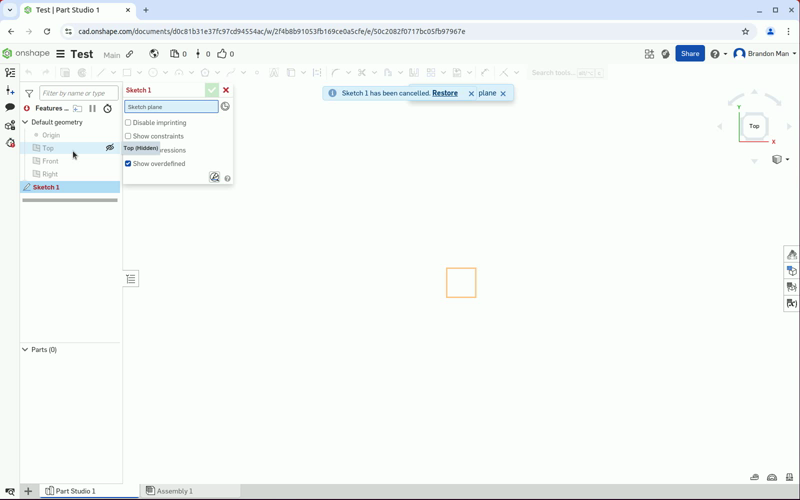
click(73, 150)
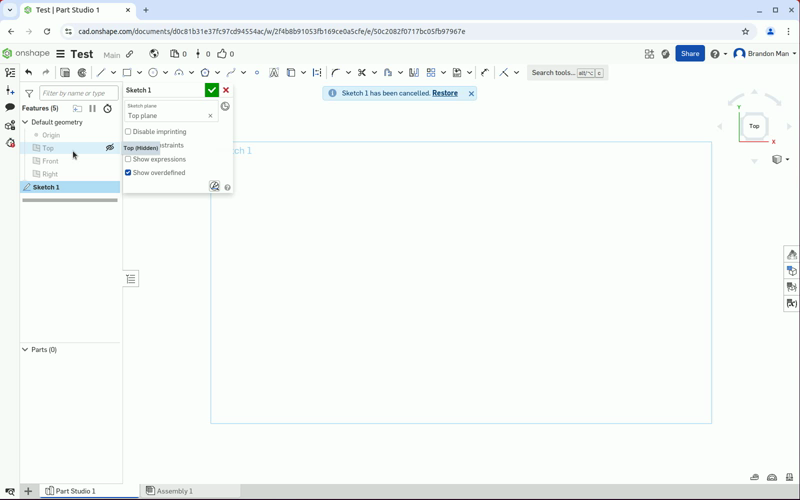
mouse_move(73, 352)
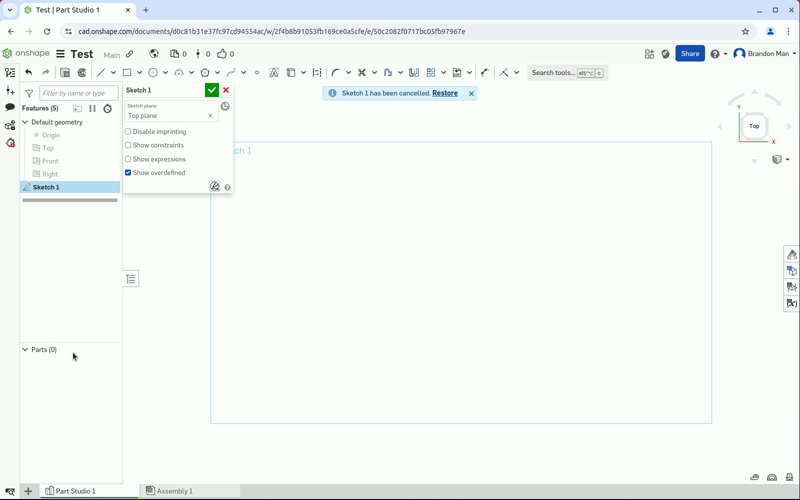
key(y)
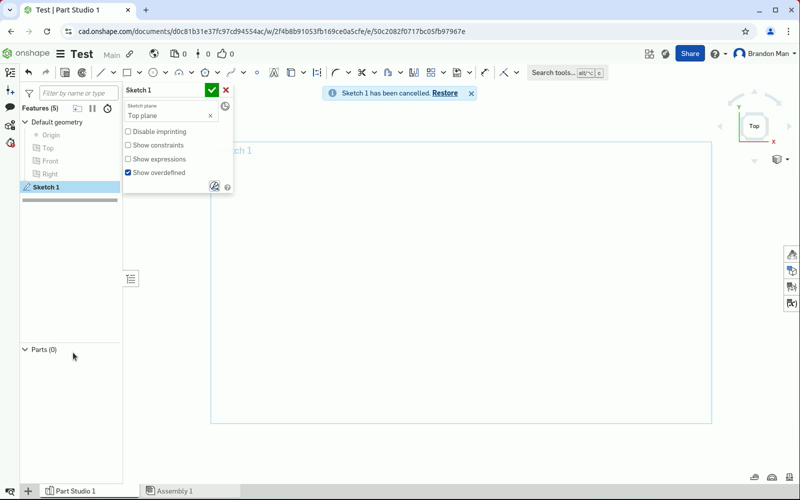
key(c)
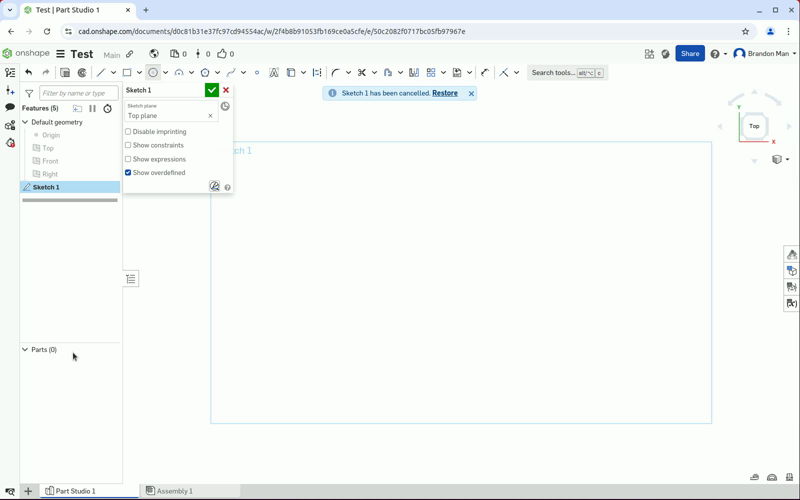
key_down(shift)
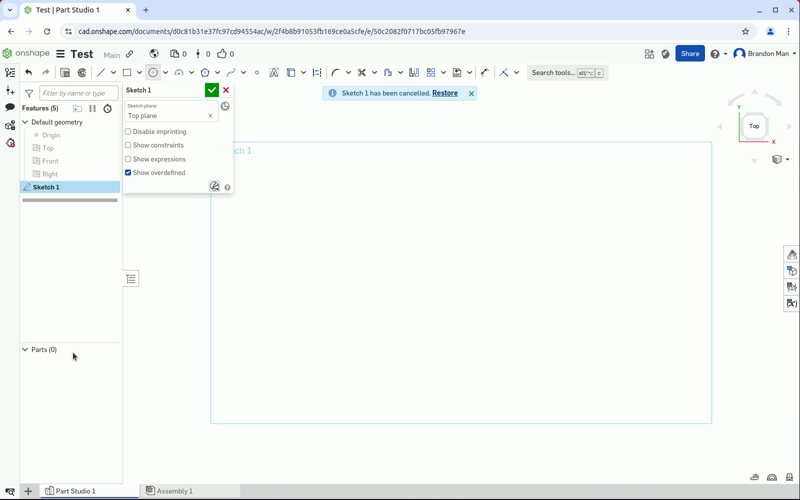
mouse_move(392, 282)
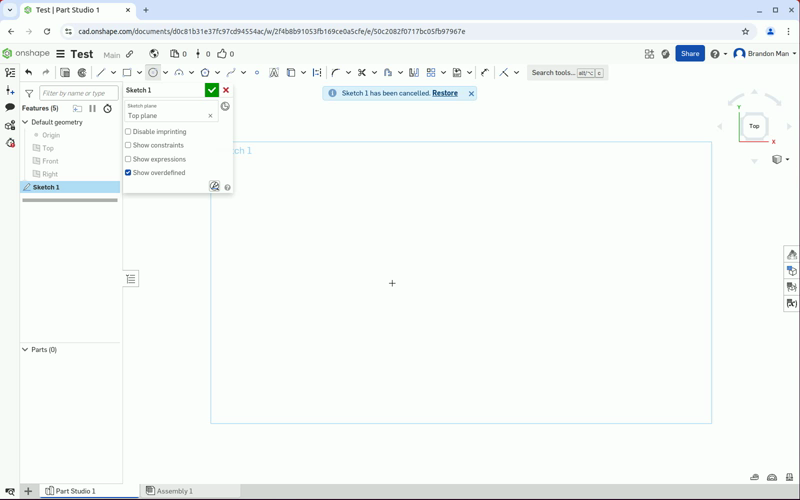
click(392, 282)
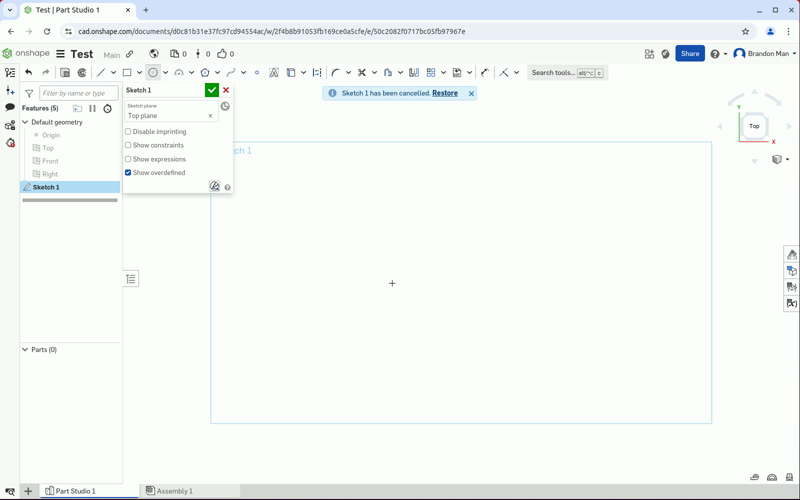
key_up(shift)
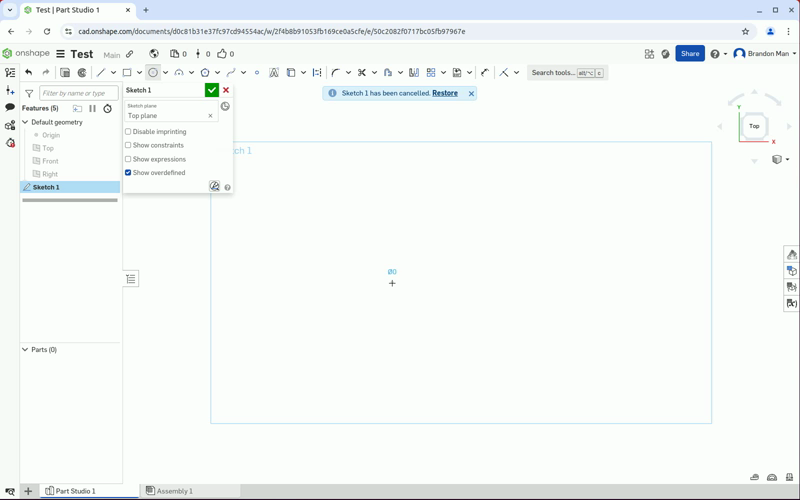
mouse_move(435, 282)
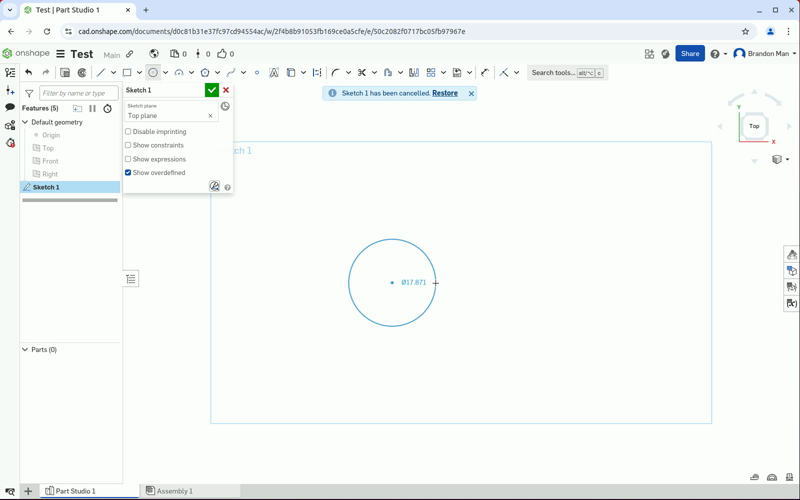
click(435, 282)
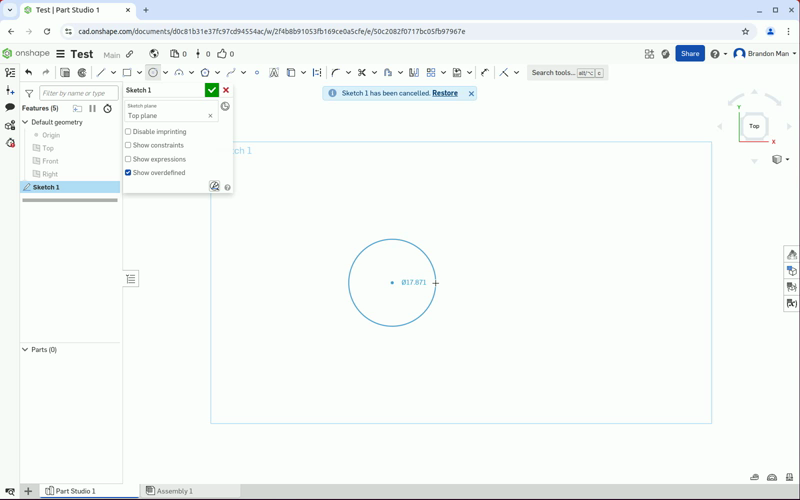
key(esc)
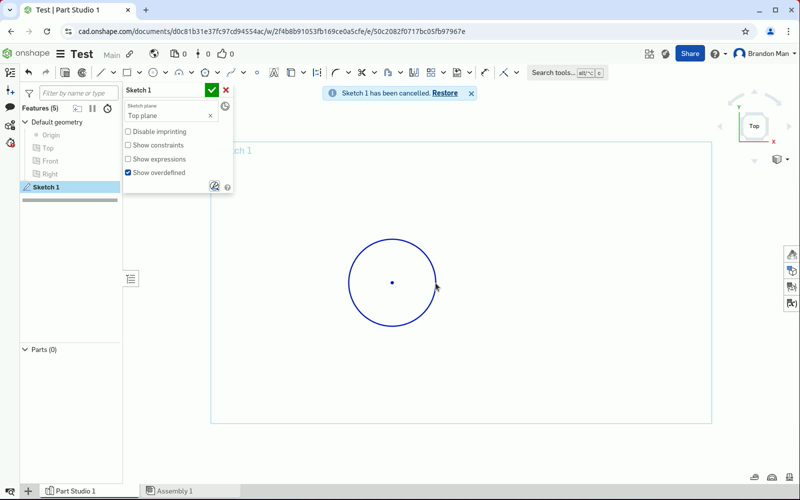
key(c)
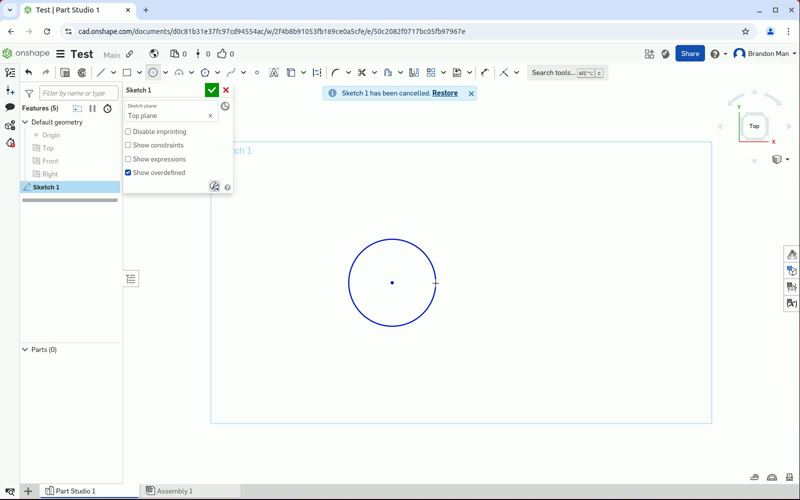
key_down(shift)
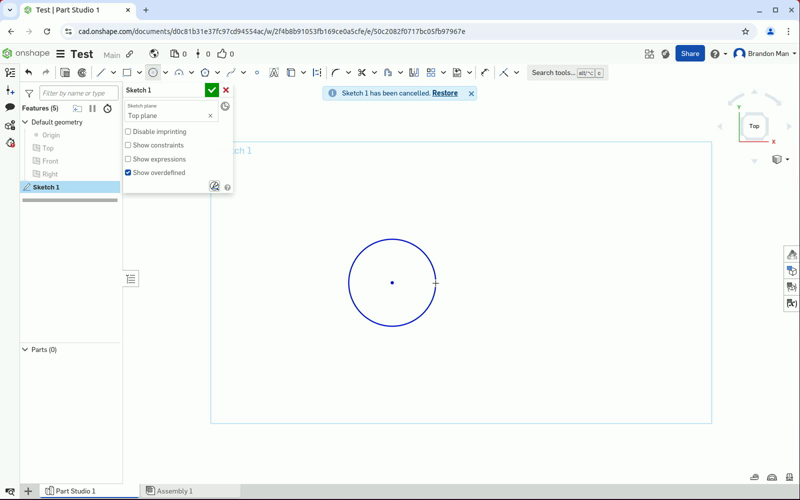
mouse_move(392, 282)
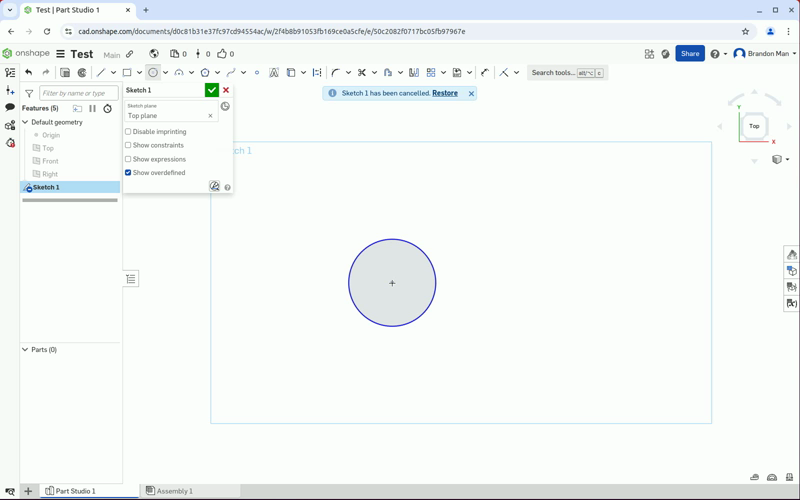
click(392, 282)
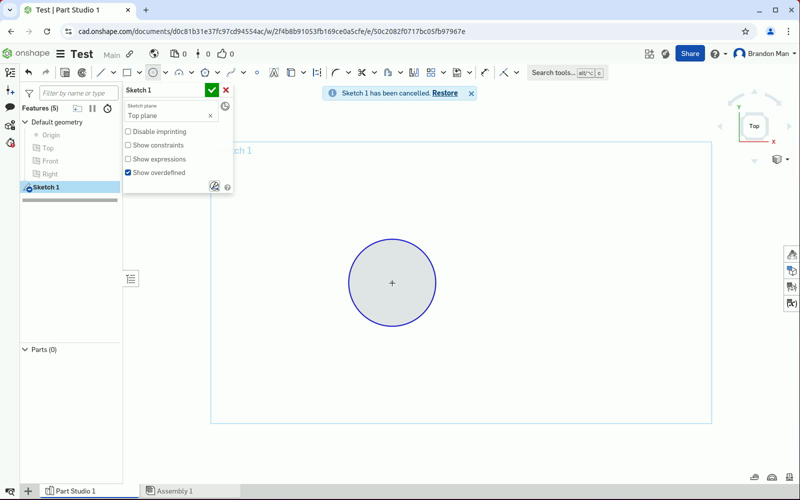
key_up(shift)
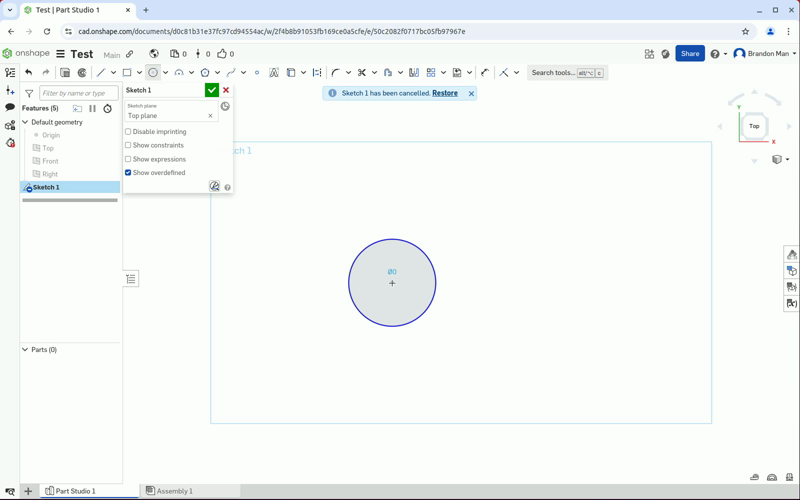
mouse_move(415, 282)
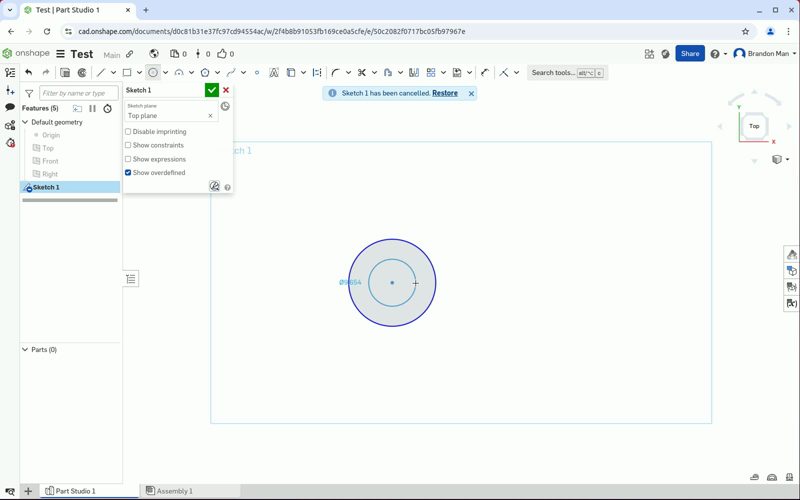
click(415, 282)
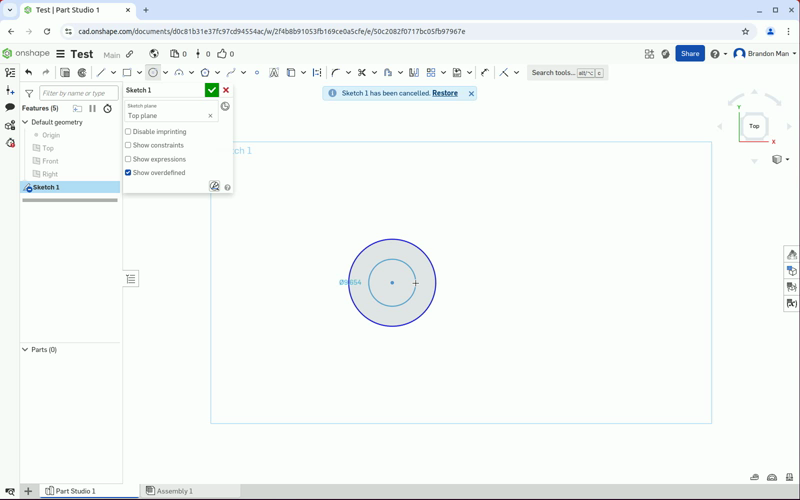
key(esc)
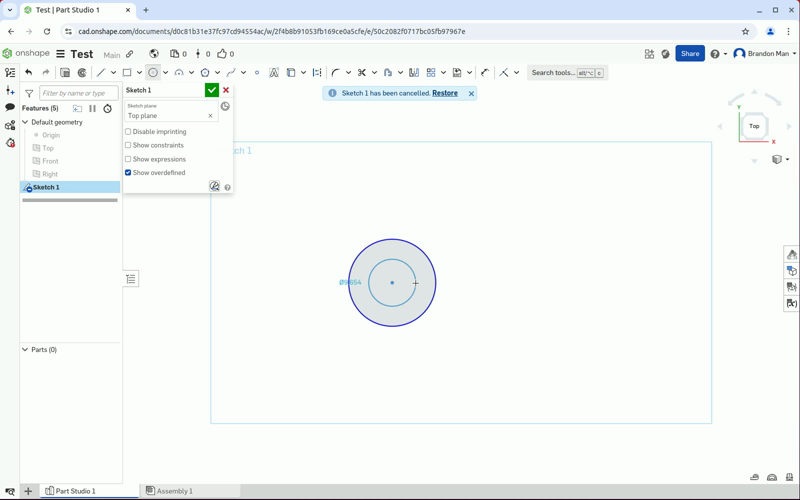
mouse_move(358, 294)
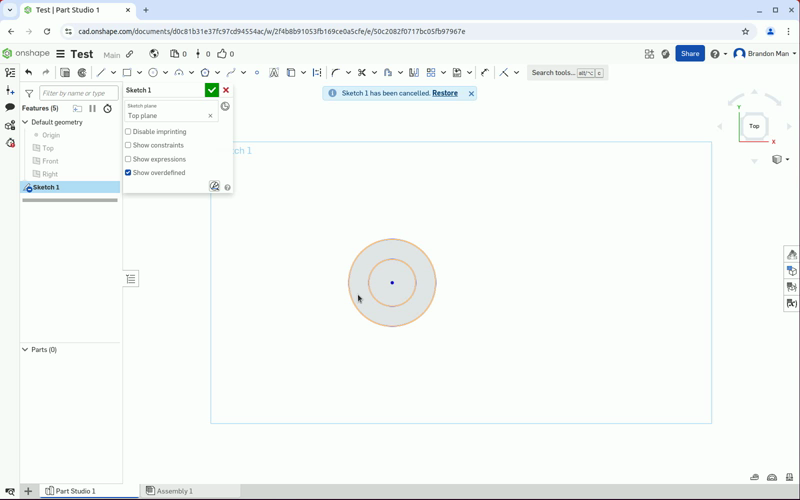
click(358, 294)
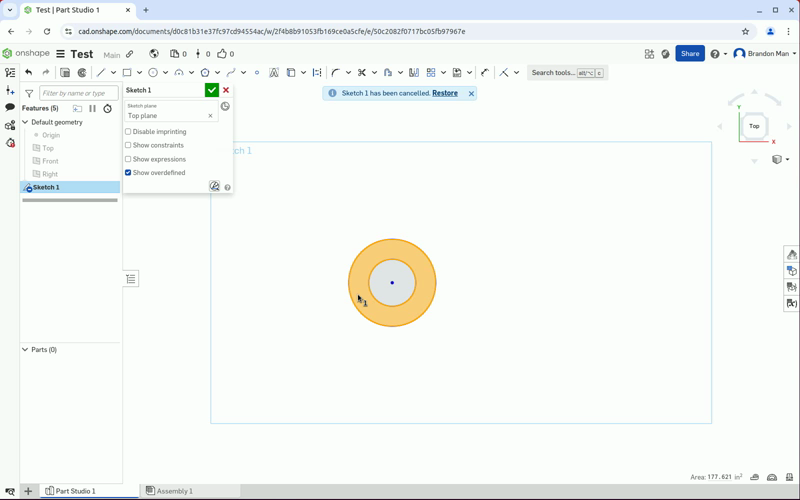
mouse_move(73, 352)
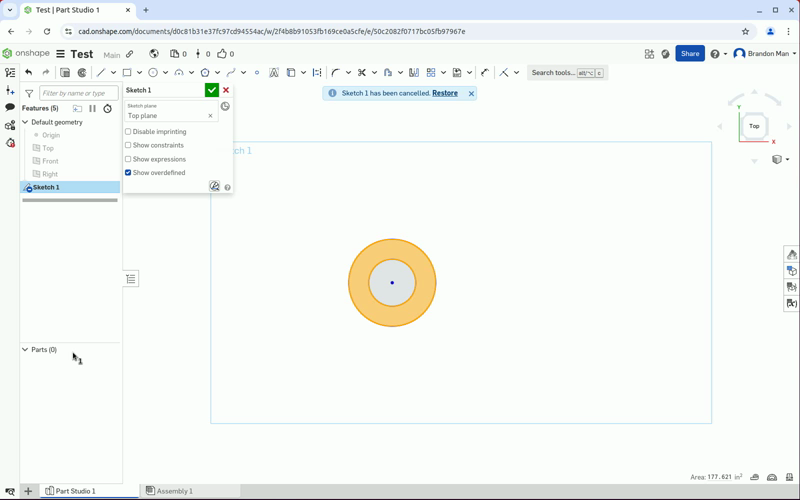
key(shift+y)
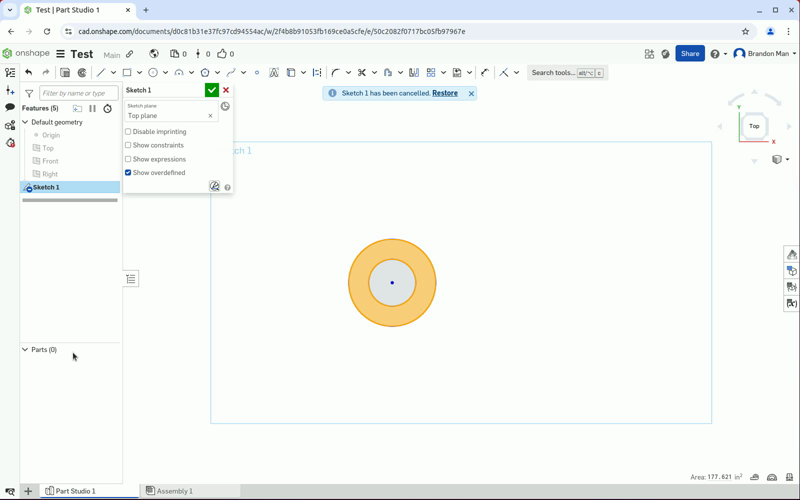
key(shift+e)
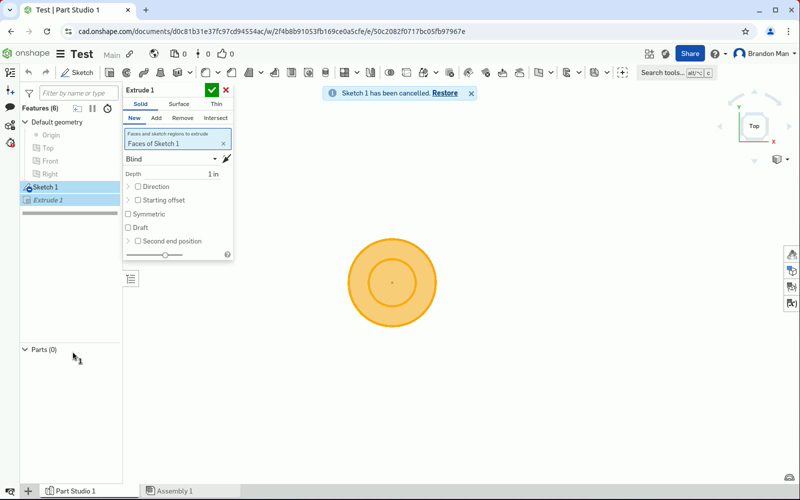
mouse_move(143, 106)
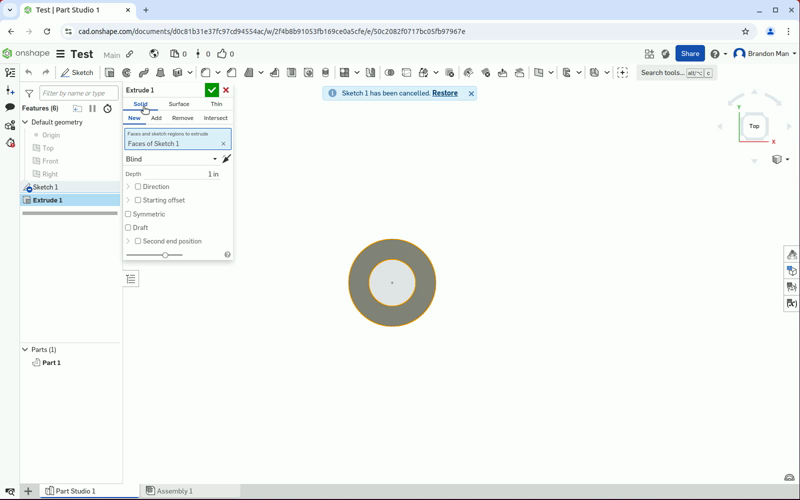
click(143, 106)
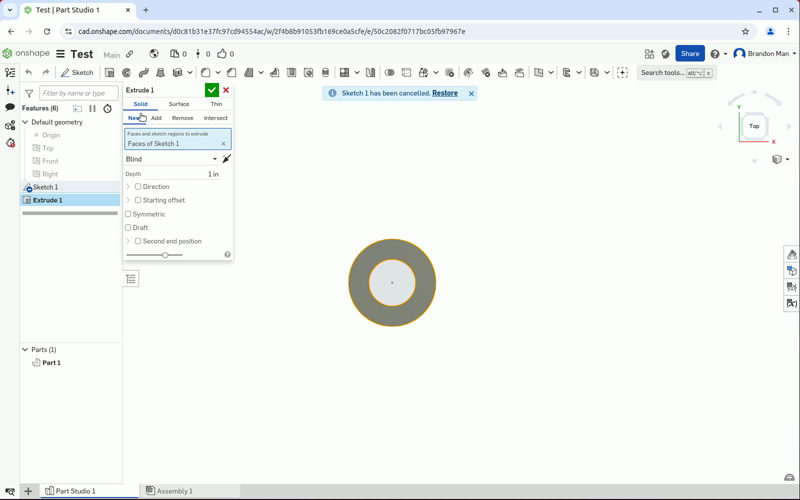
mouse_move(137, 120)
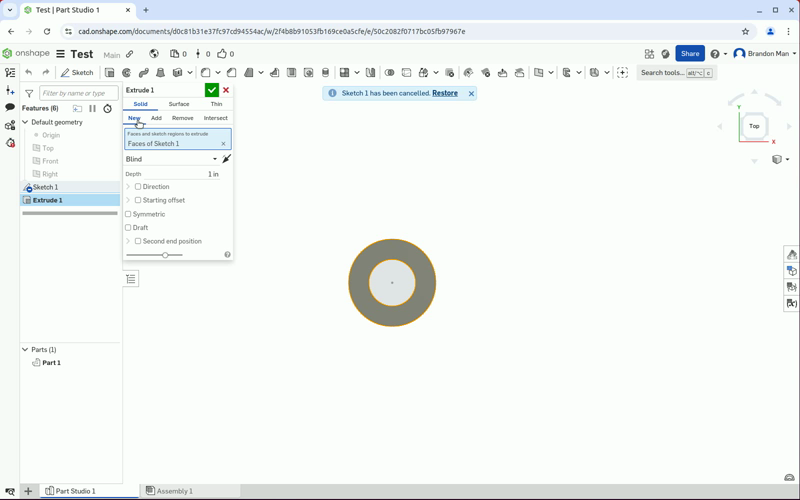
click(137, 120)
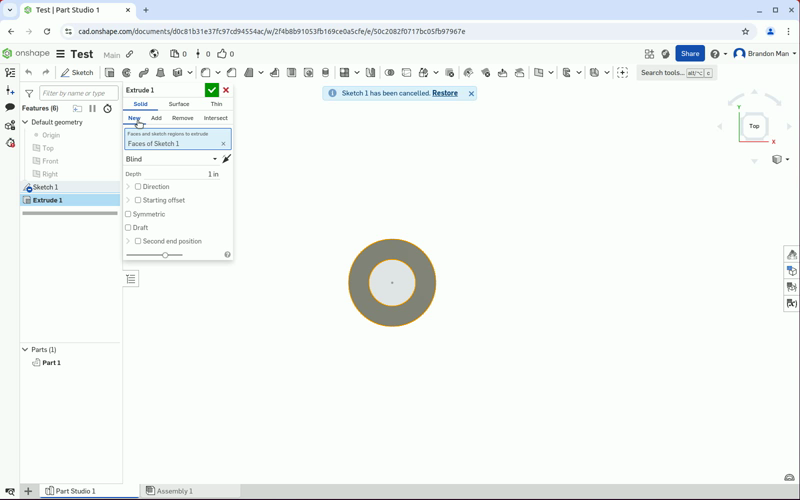
key(tab, 4)
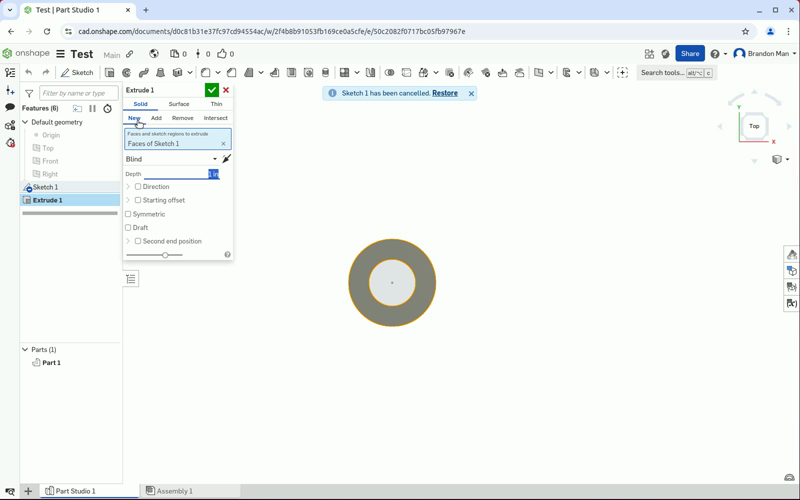
text(7.703)
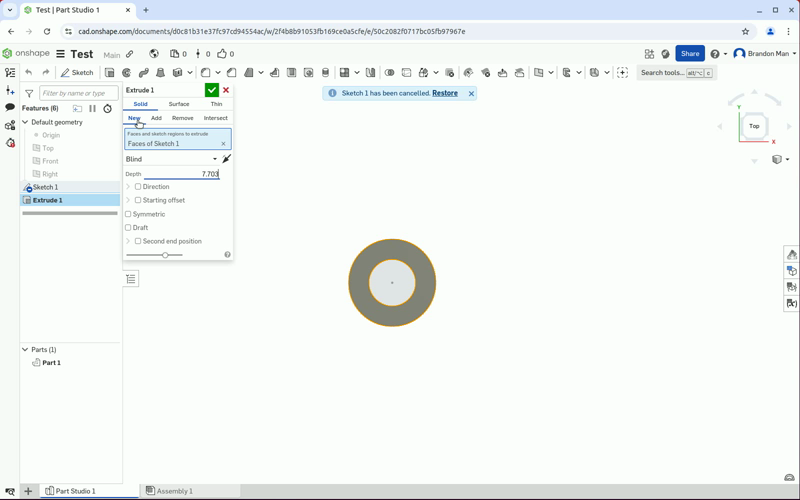
key(enter)
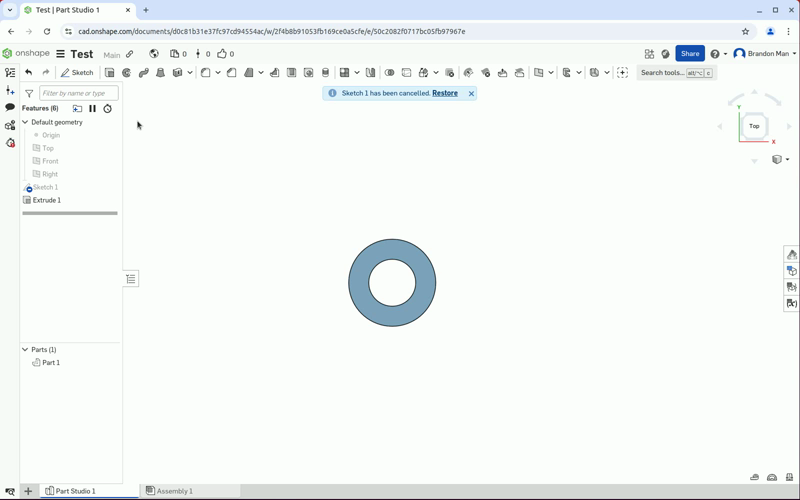
key(shift+h)
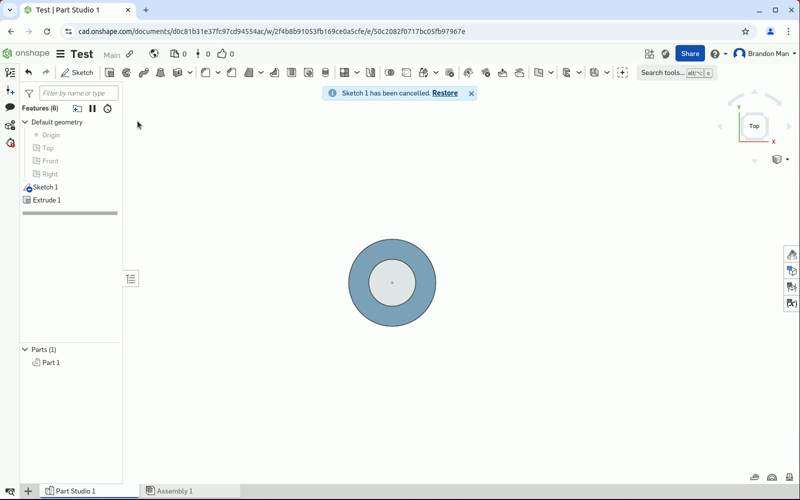
key(shift+h)
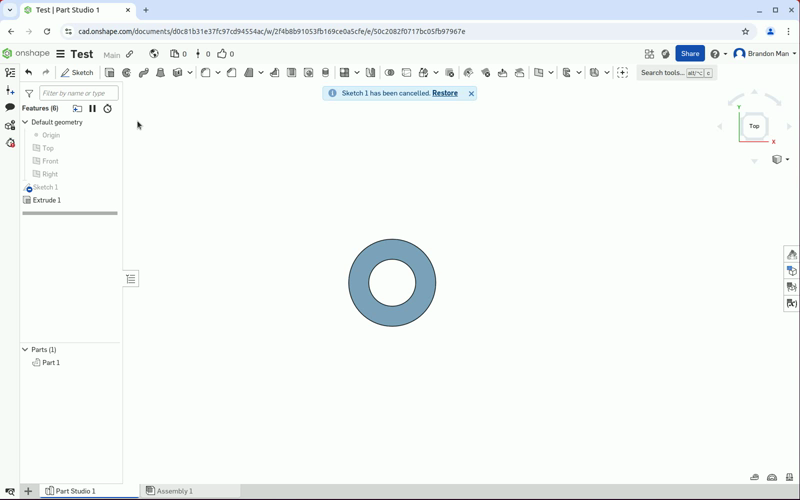
mouse_move(73, 189)
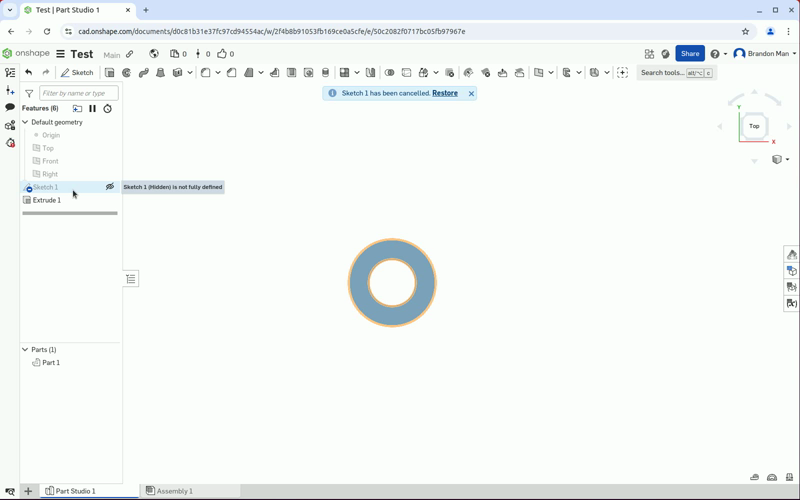
click(73, 189)
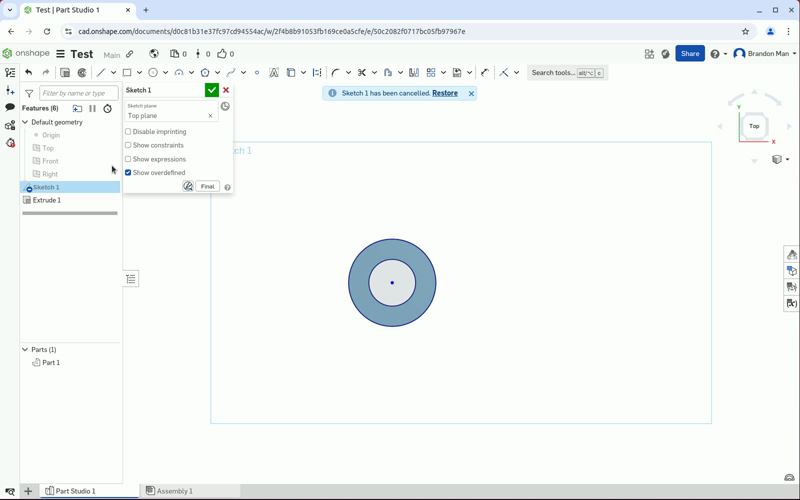
mouse_move(229, 92)
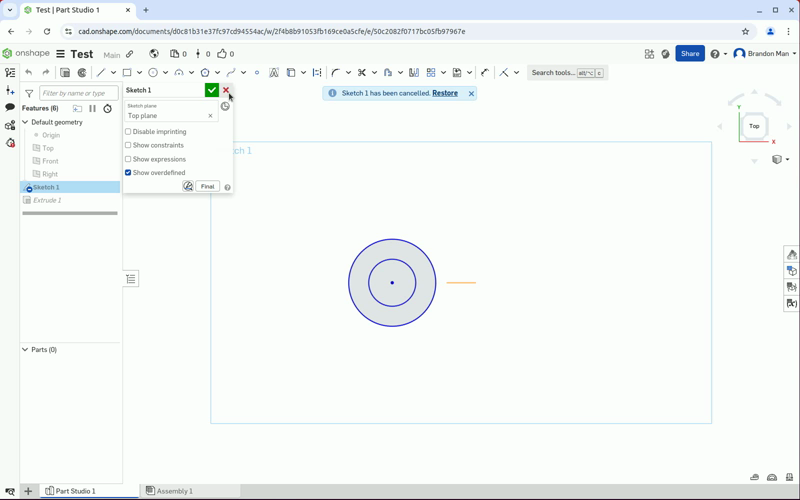
click(229, 92)
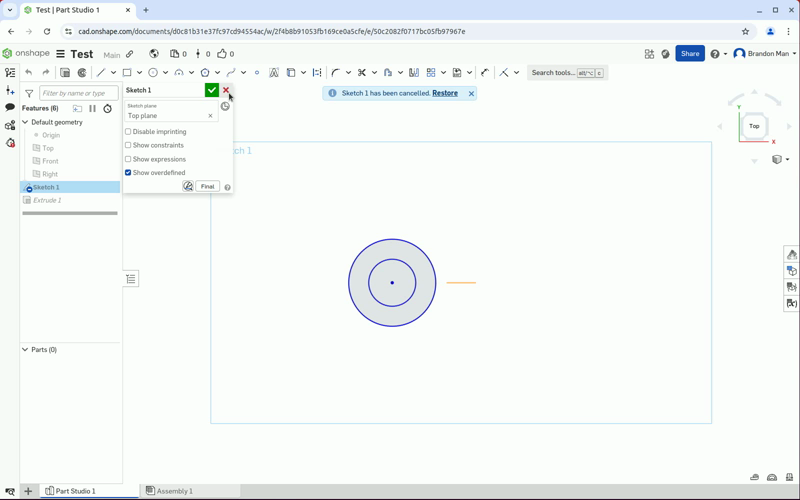
key(shift+s)
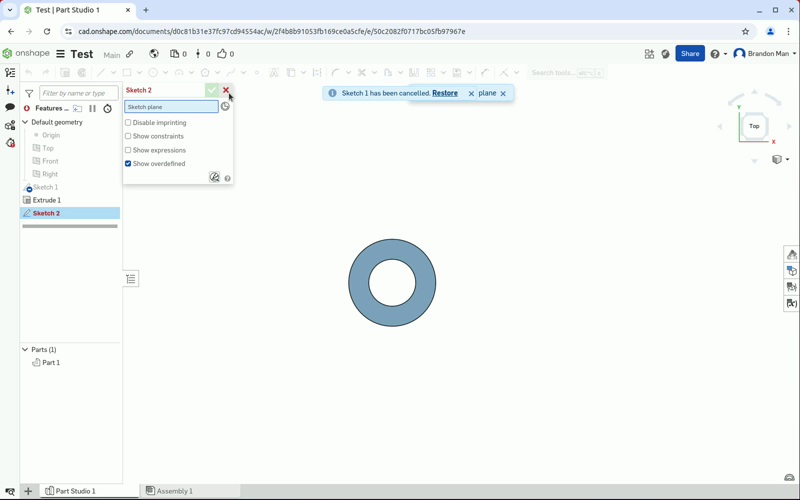
mouse_move(73, 150)
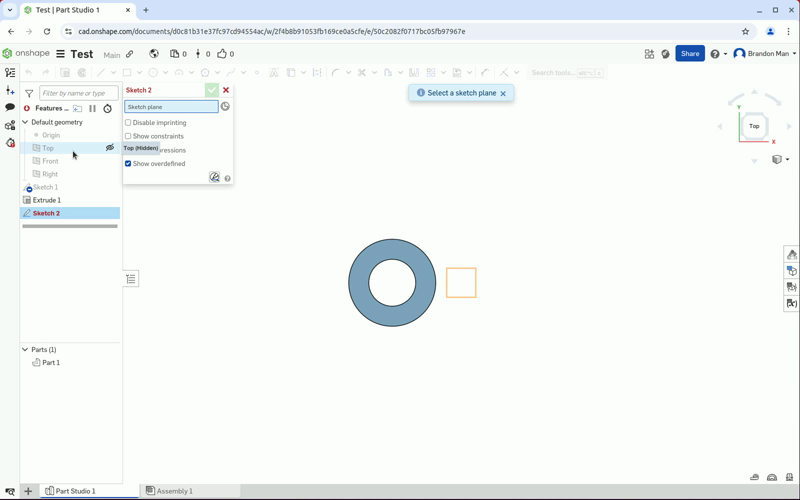
click(73, 150)
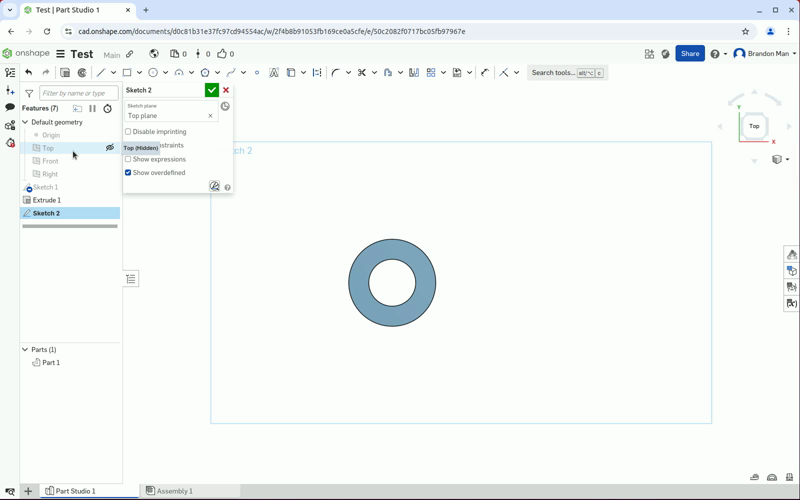
mouse_move(73, 352)
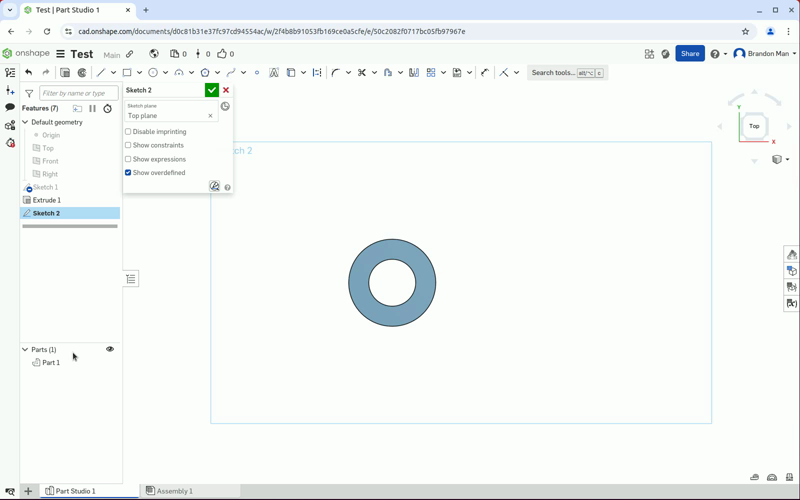
key(y)
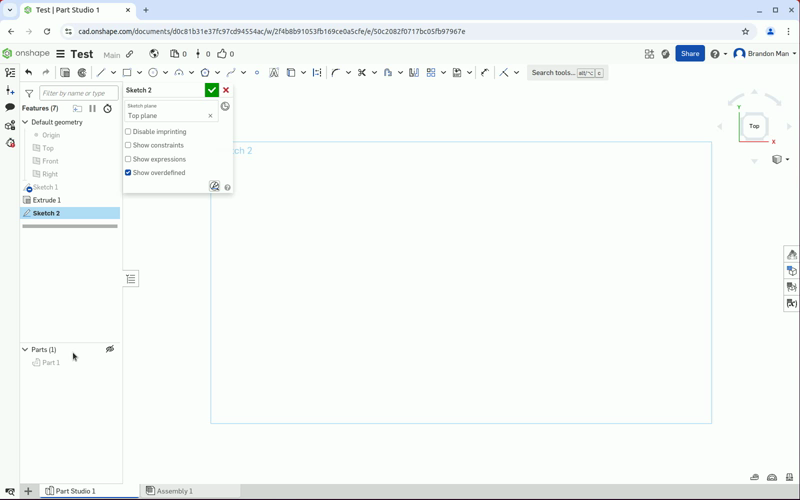
key(l)
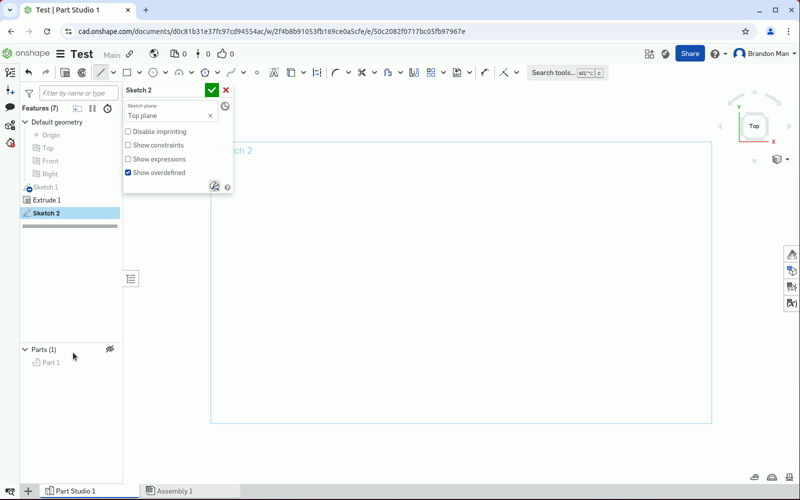
key_down(shift)
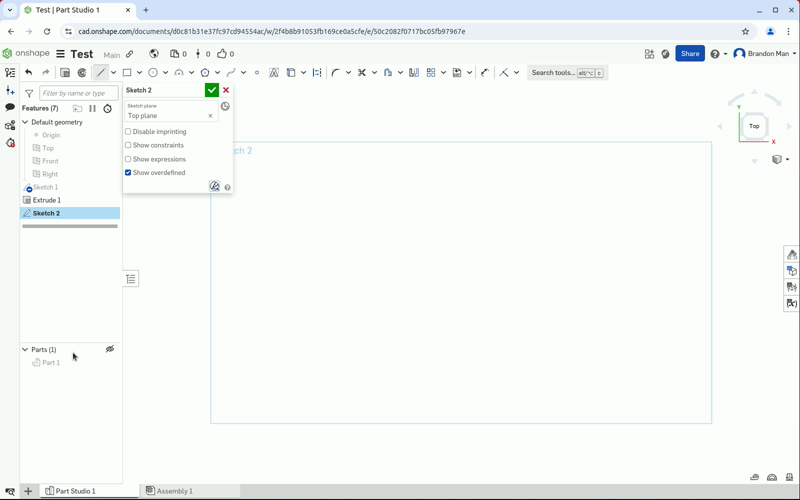
mouse_move(391, 326)
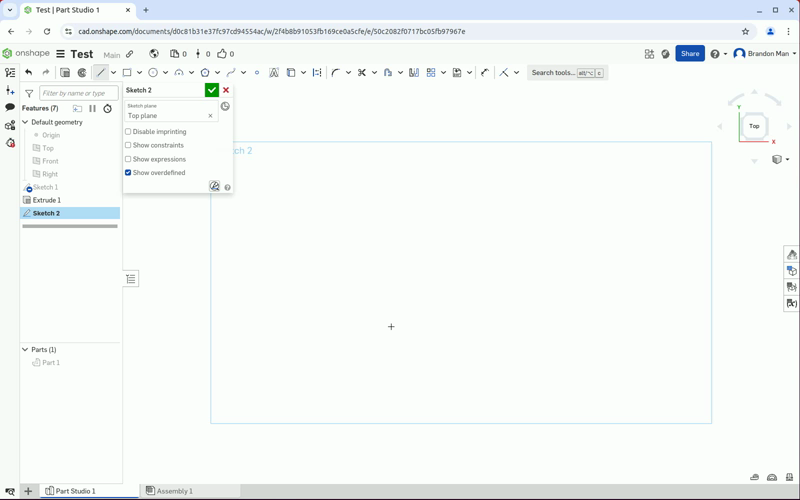
click(391, 326)
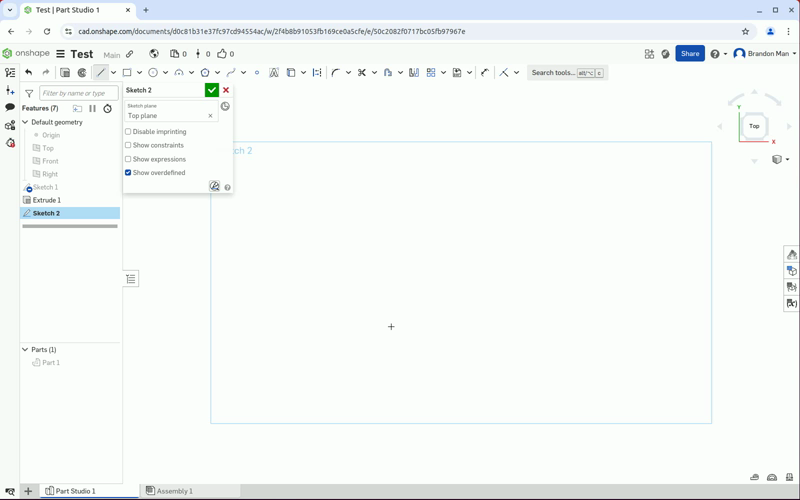
key_up(shift)
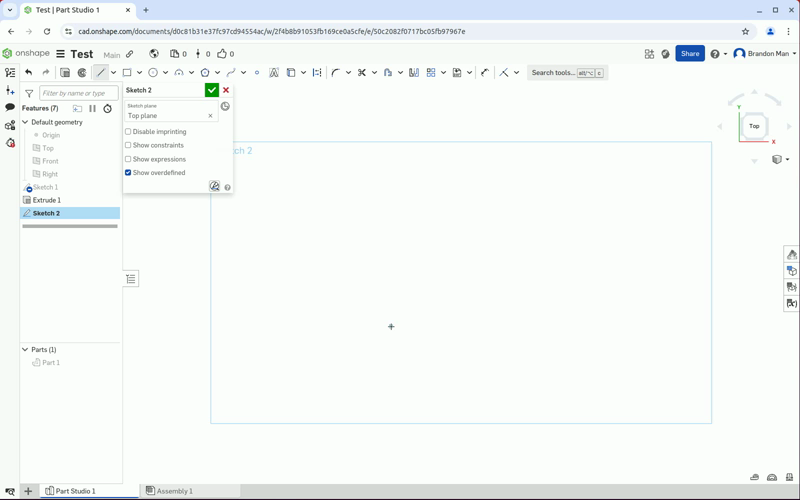
key_down(shift)
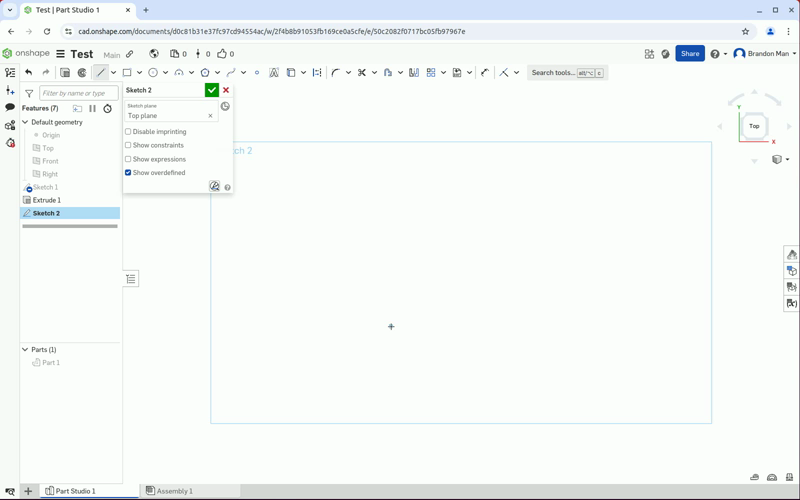
mouse_move(529, 324)
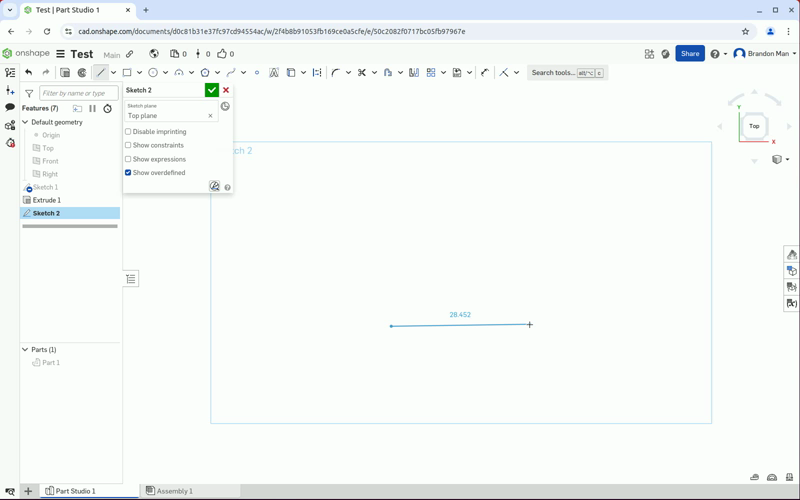
click(529, 324)
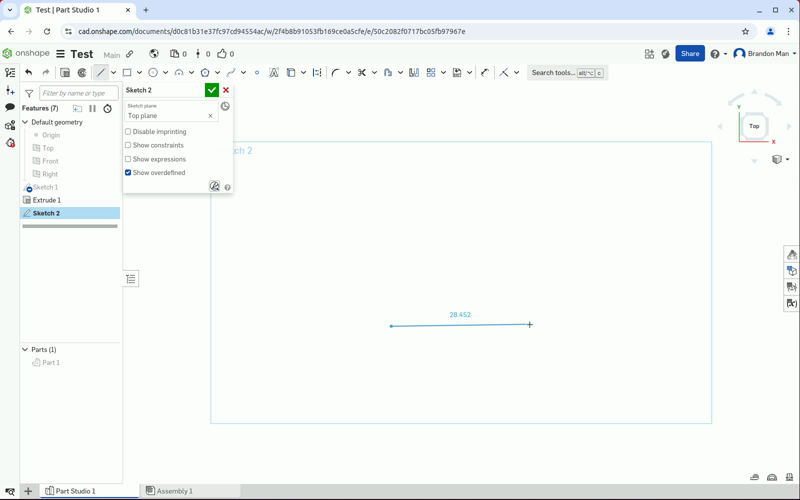
key_up(shift)
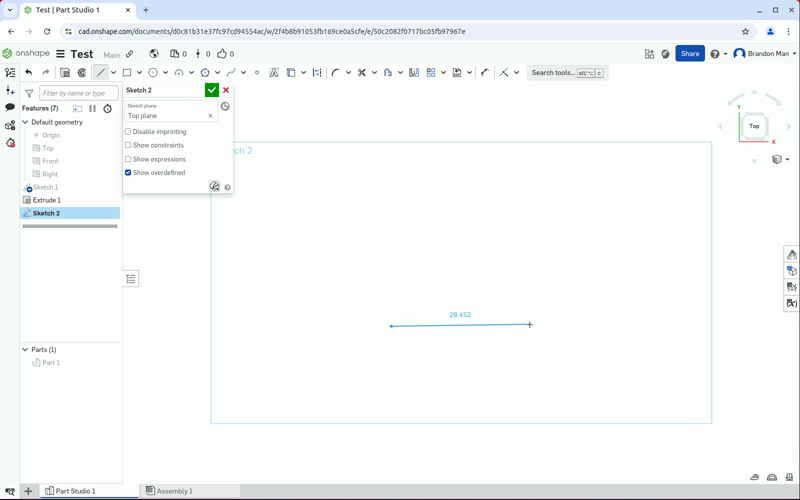
key(esc)
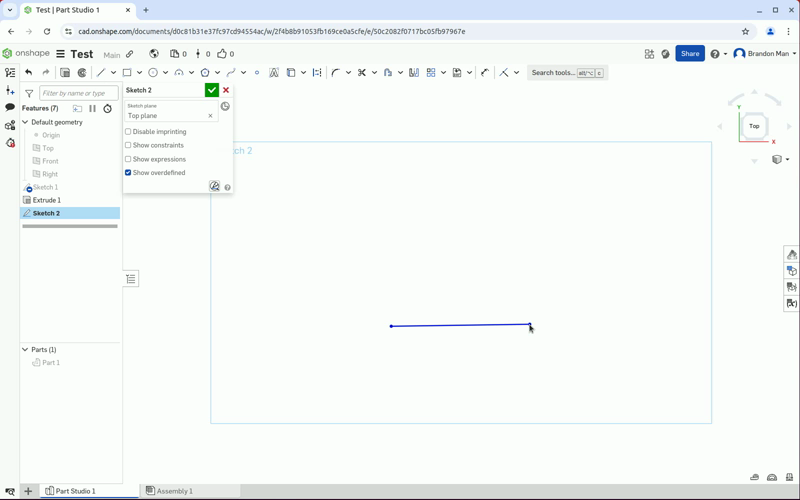
key(a)
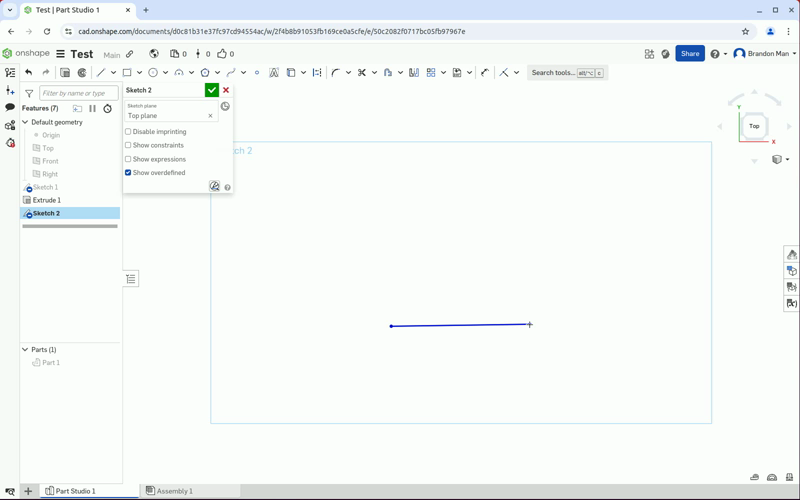
mouse_move(529, 324)
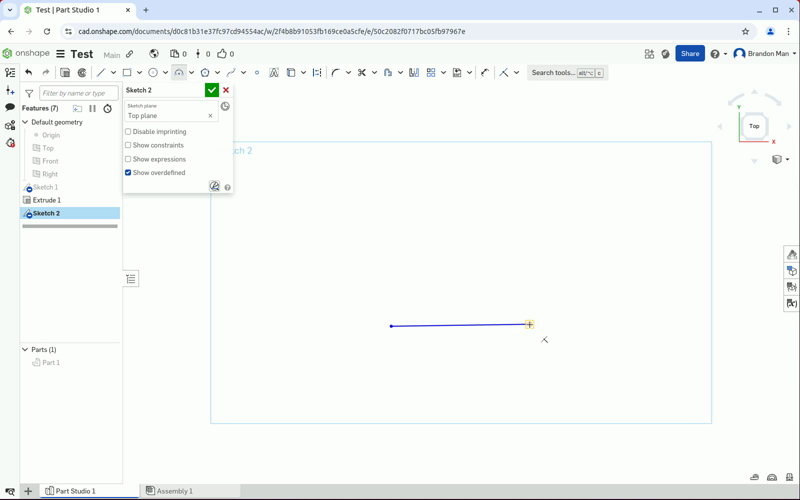
click(529, 324)
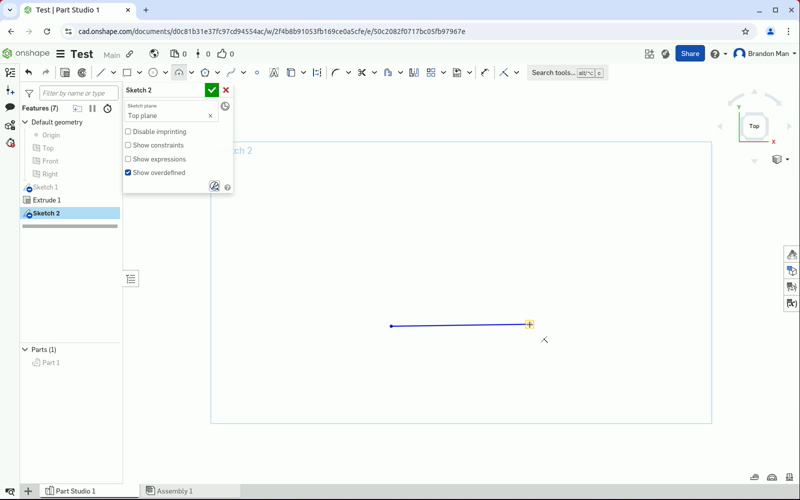
key_down(shift)
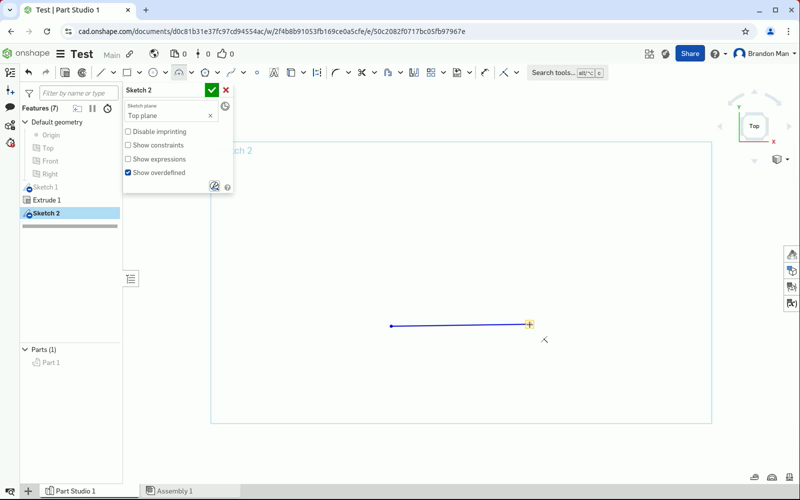
mouse_move(529, 241)
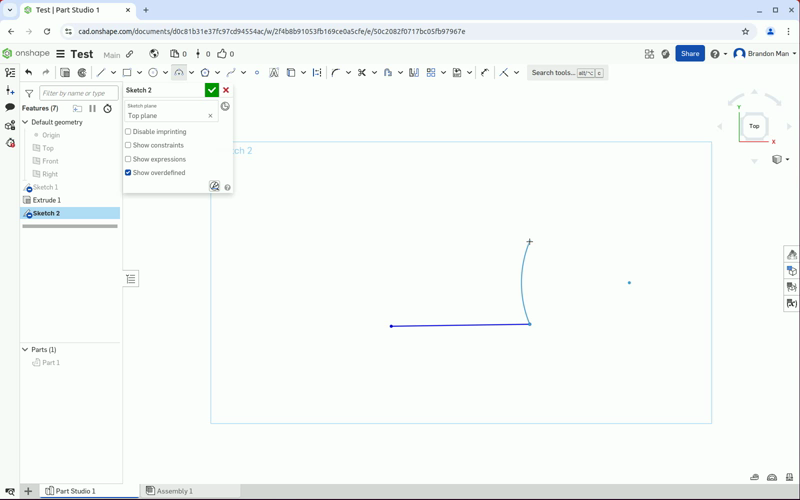
click(529, 241)
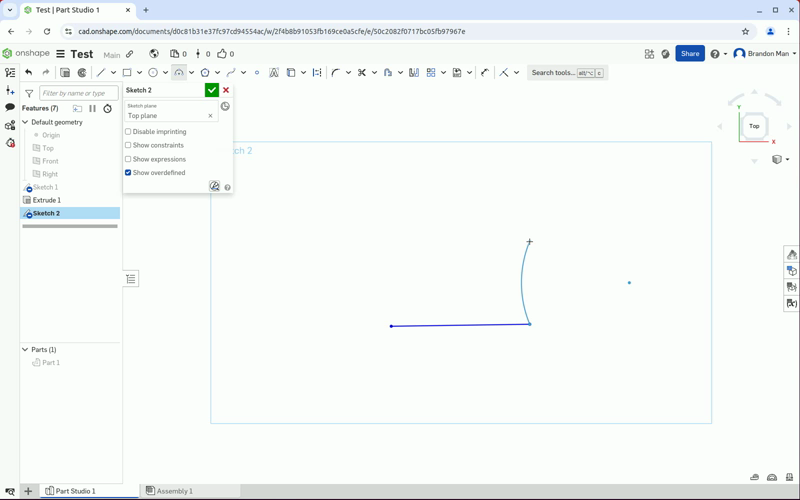
mouse_move(570, 282)
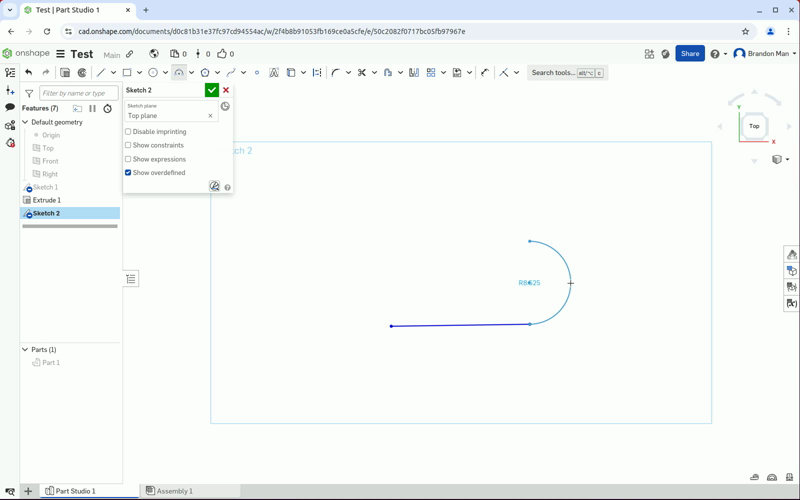
click(570, 282)
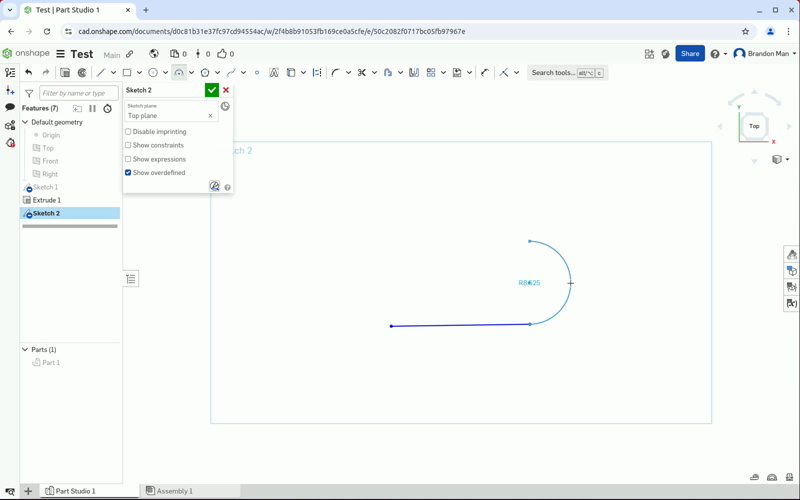
key_up(shift)
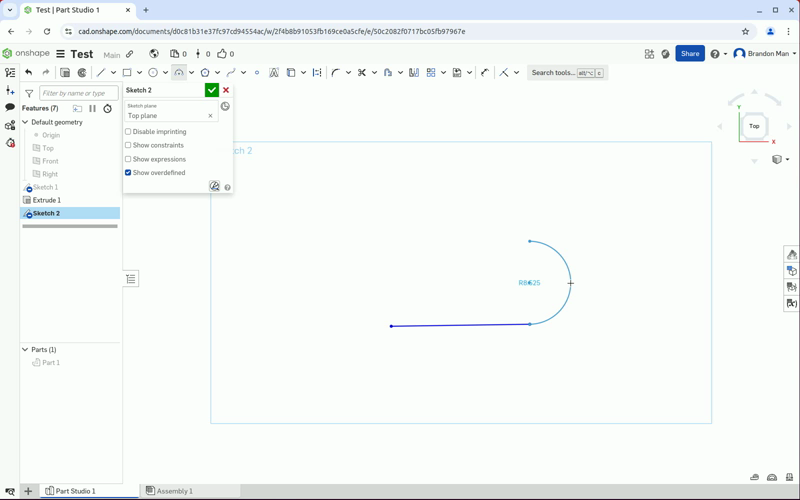
key(esc)
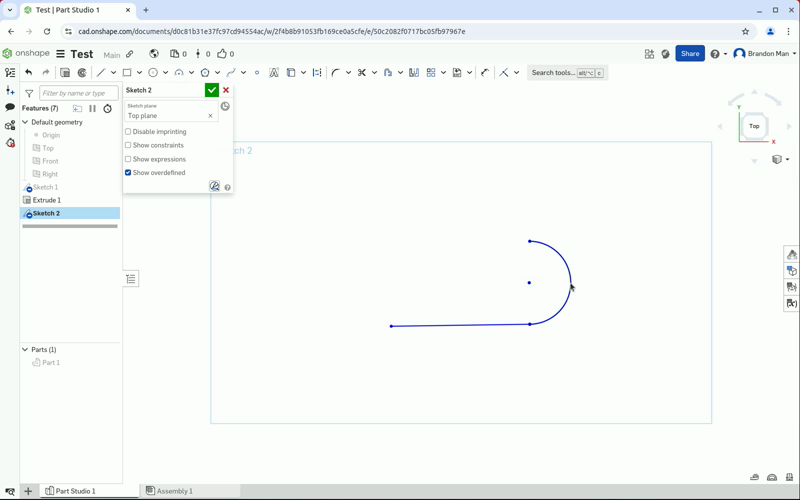
key(l)
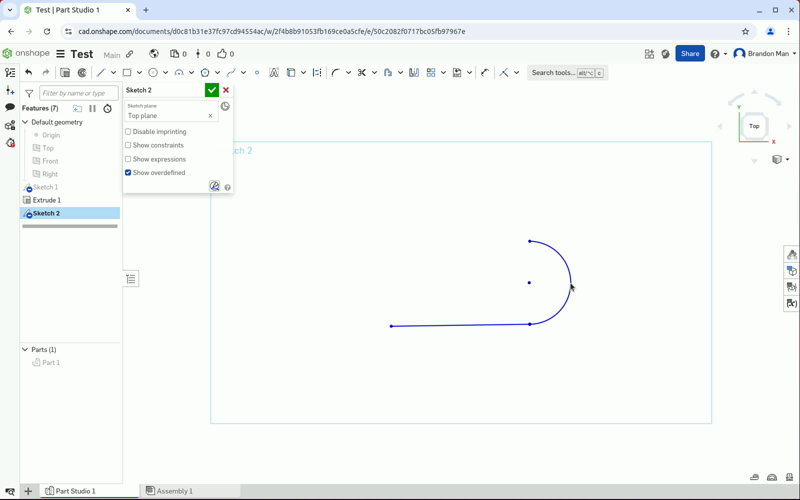
mouse_move(529, 241)
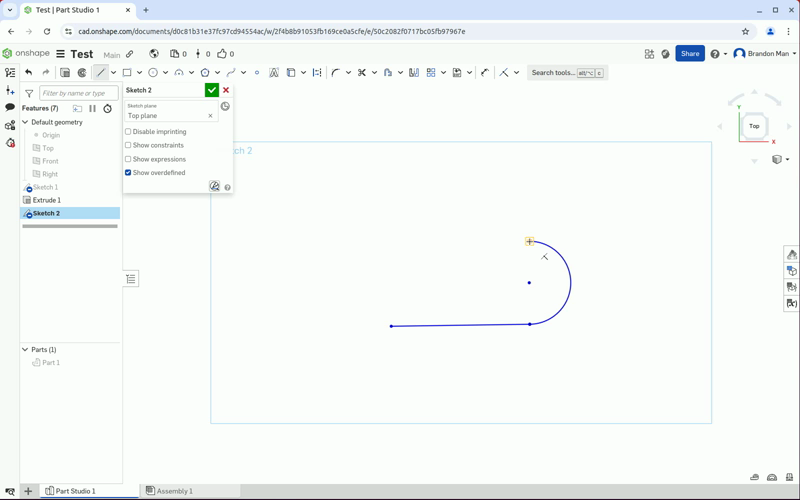
click(529, 241)
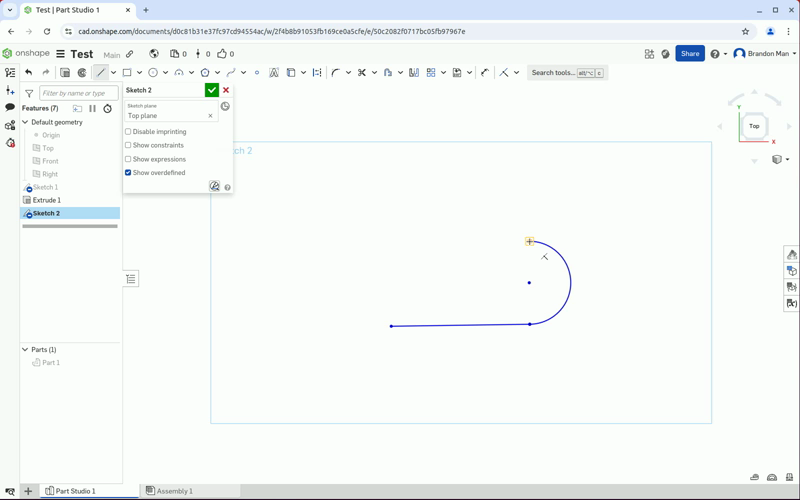
key_down(shift)
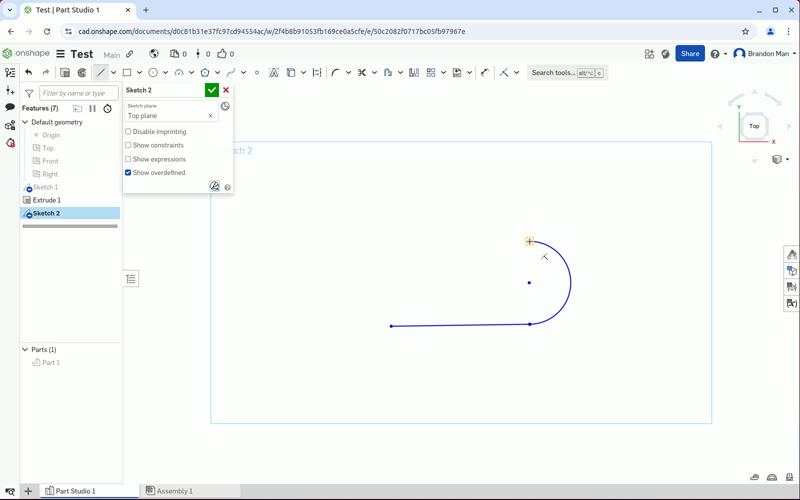
mouse_move(391, 241)
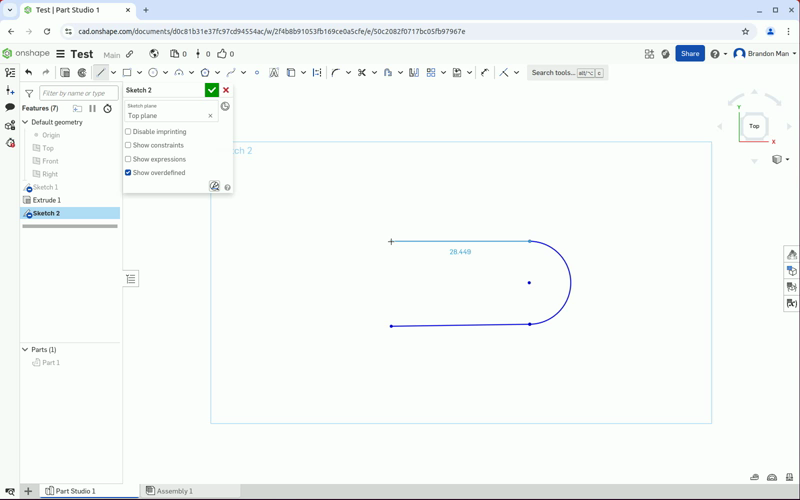
click(391, 241)
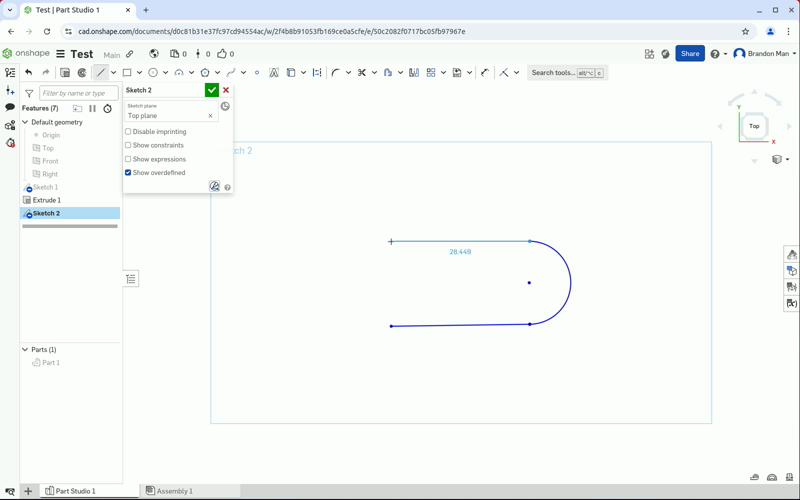
key_up(shift)
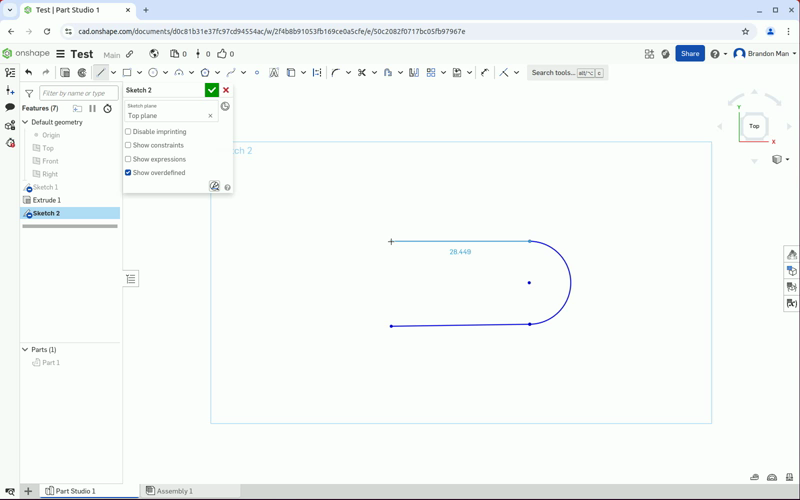
key(esc)
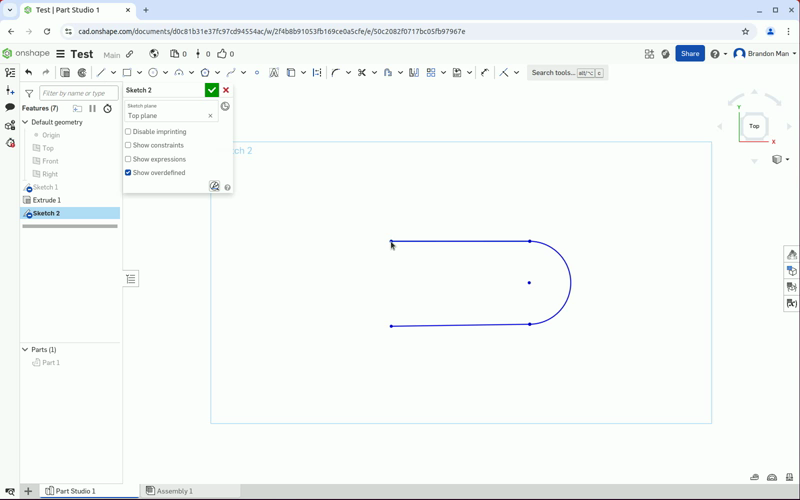
key(a)
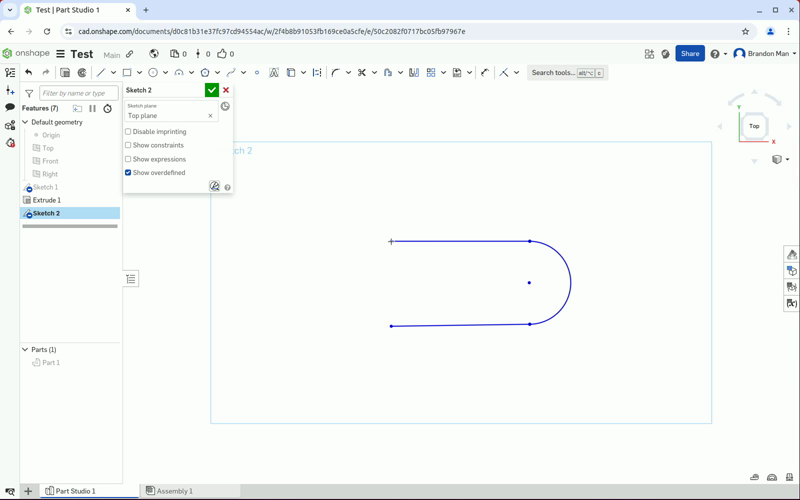
mouse_move(391, 241)
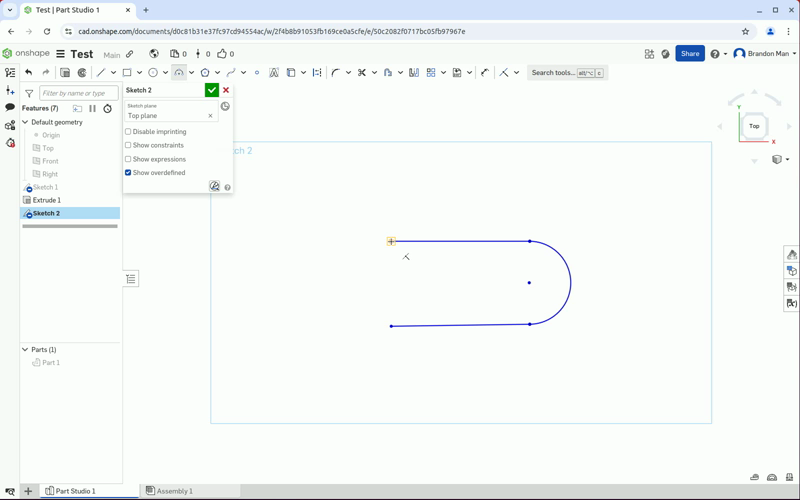
click(391, 241)
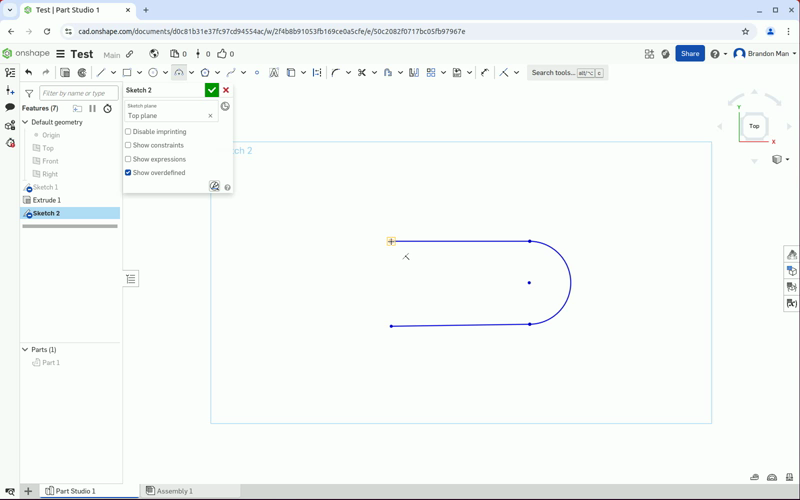
mouse_move(391, 326)
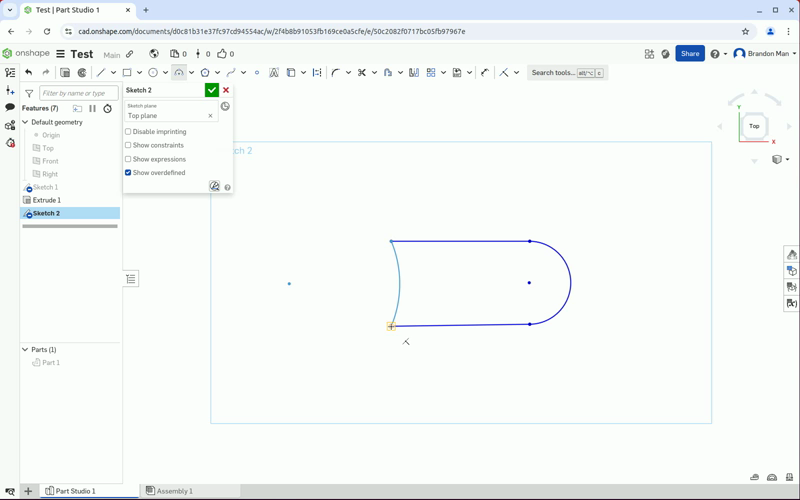
click(391, 326)
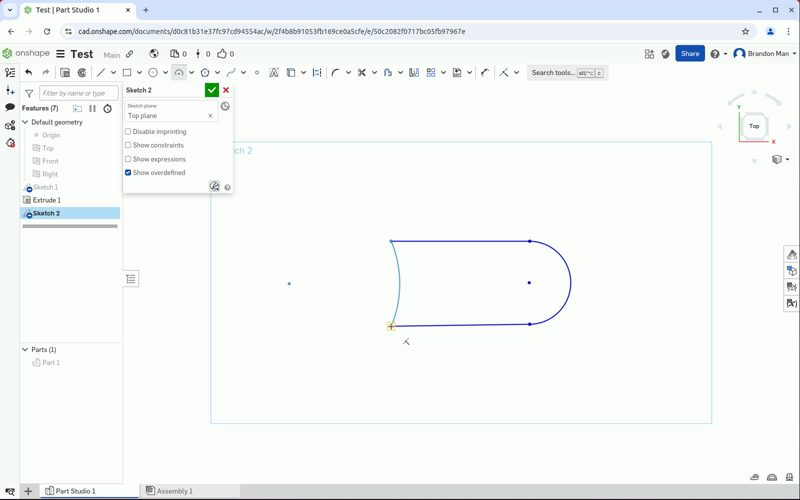
key_down(shift)
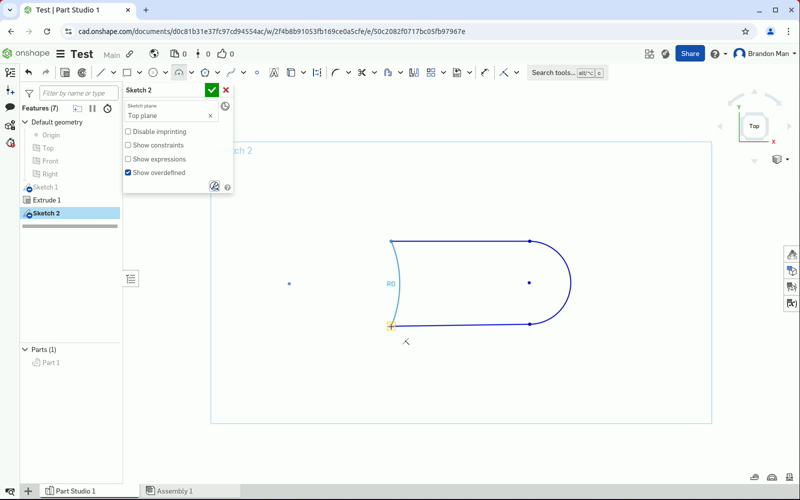
mouse_move(433, 283)
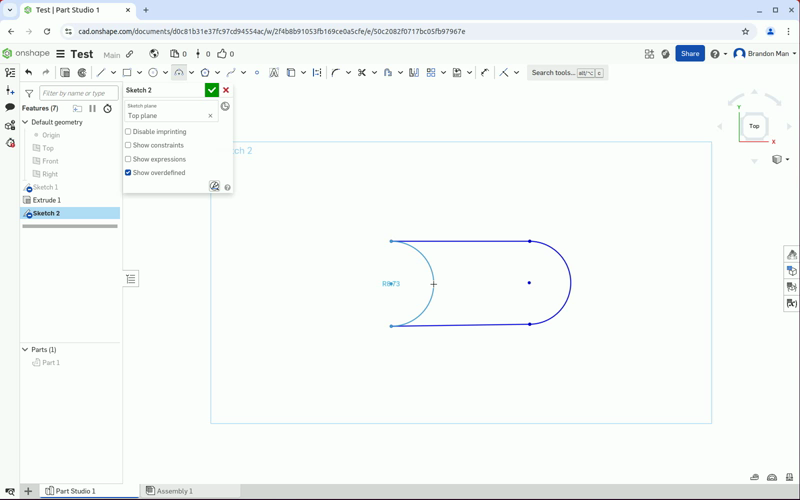
click(433, 283)
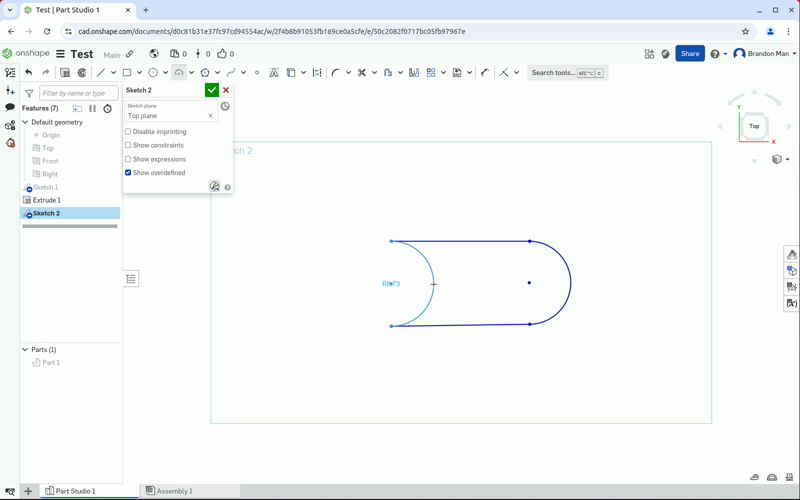
key_up(shift)
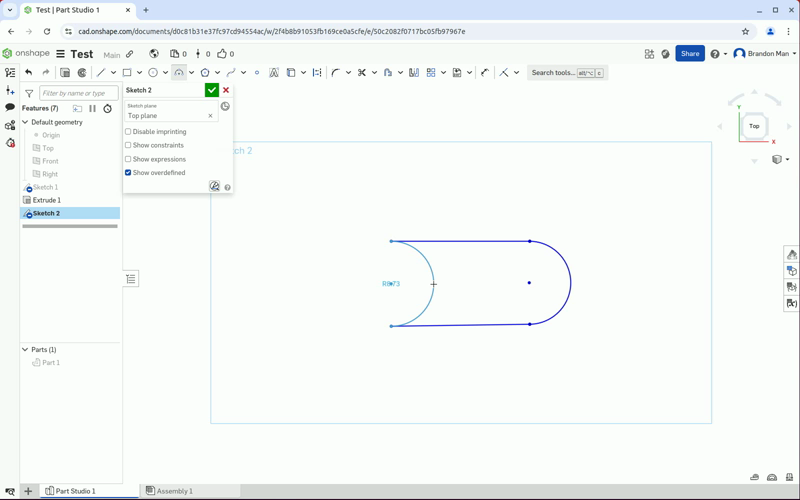
key(esc)
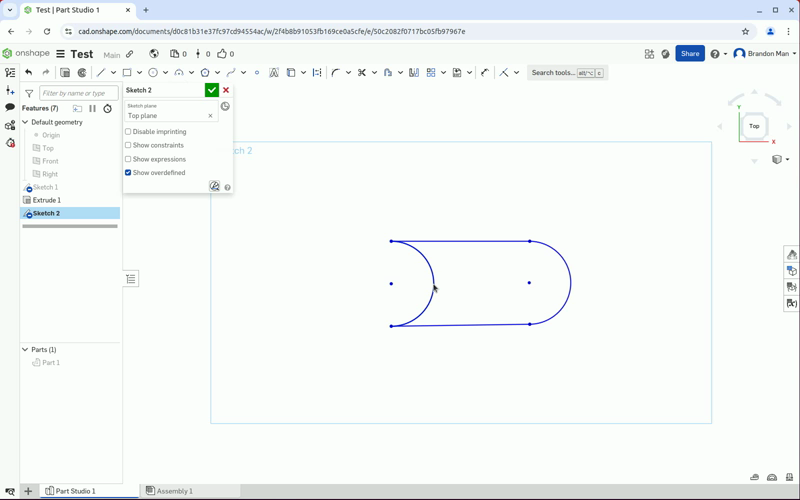
key(c)
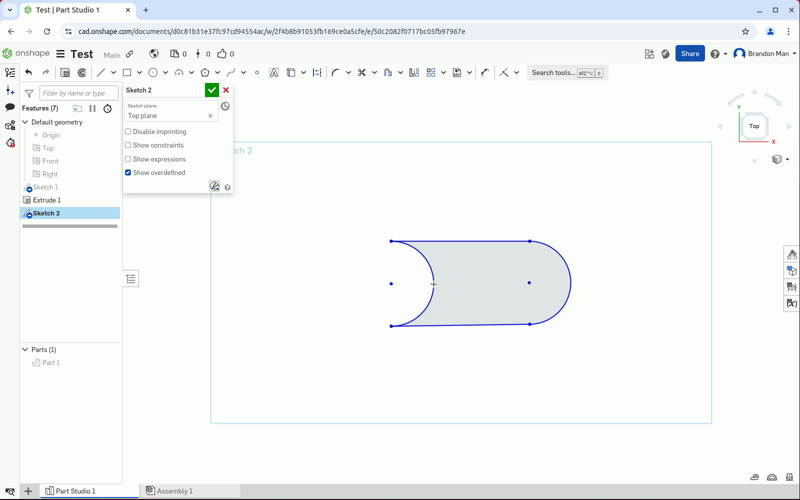
key_down(shift)
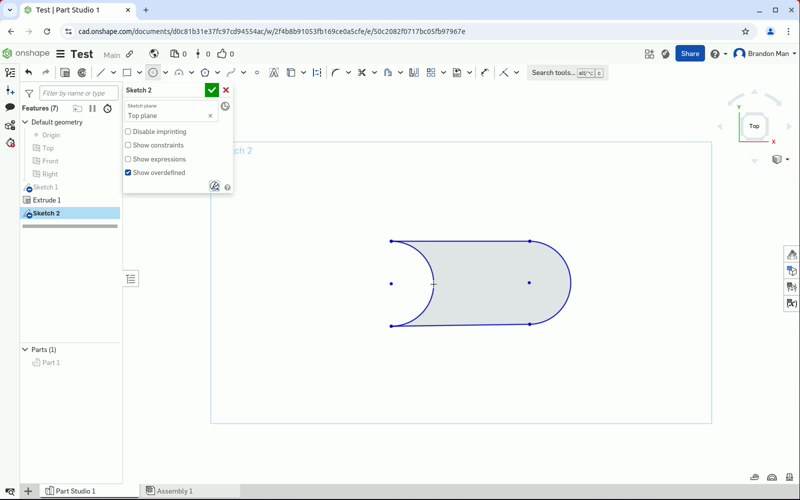
mouse_move(529, 282)
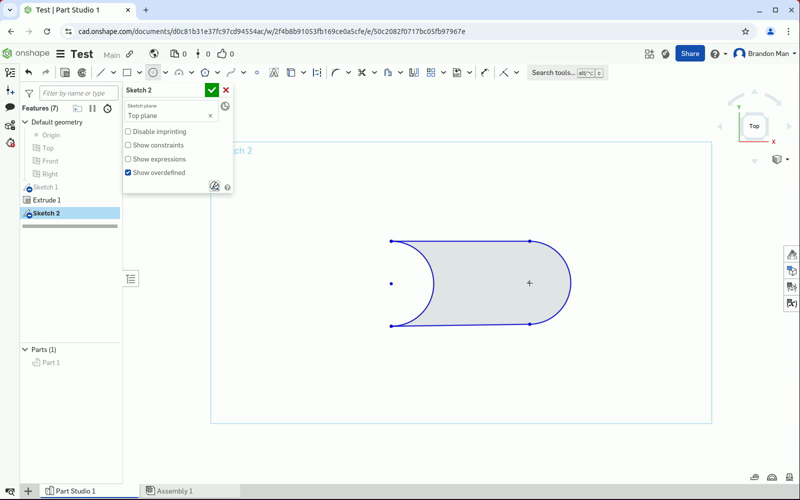
scroll(6)
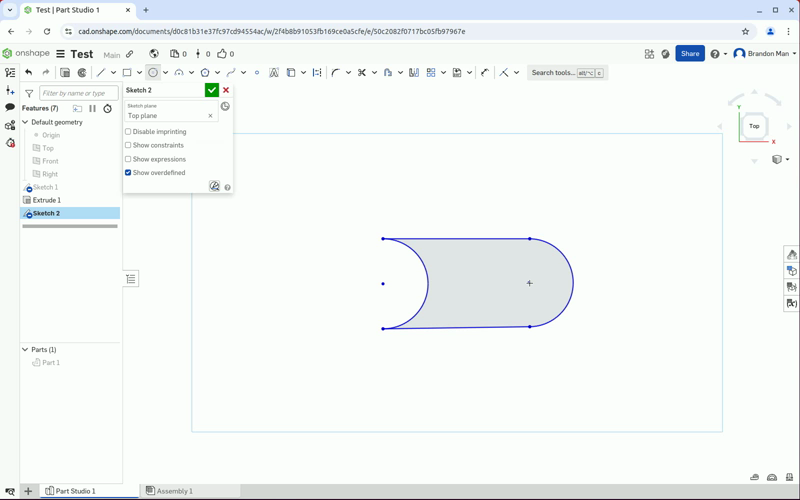
scroll(6)
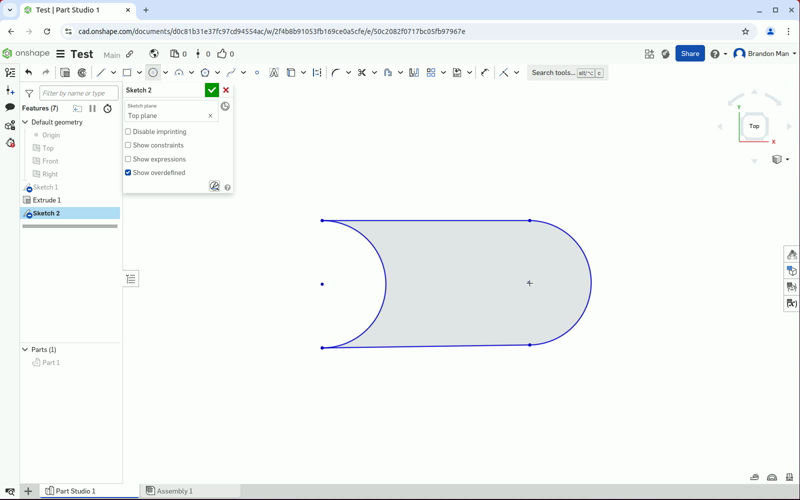
scroll(6)
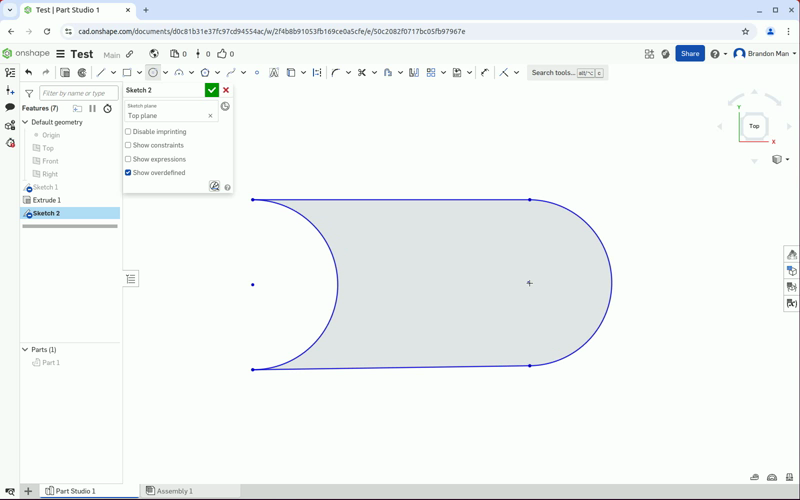
scroll(6)
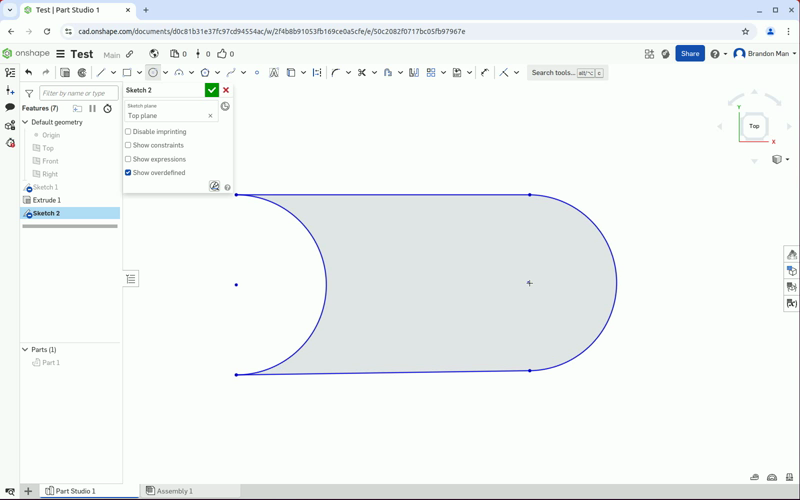
scroll(6)
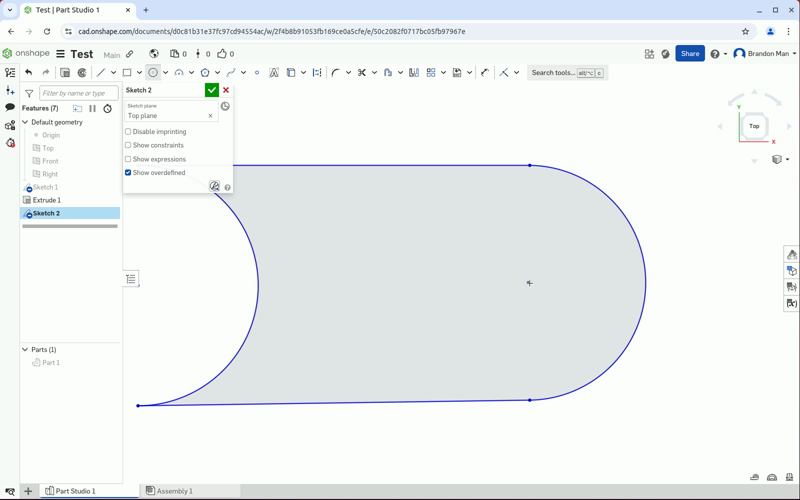
scroll(6)
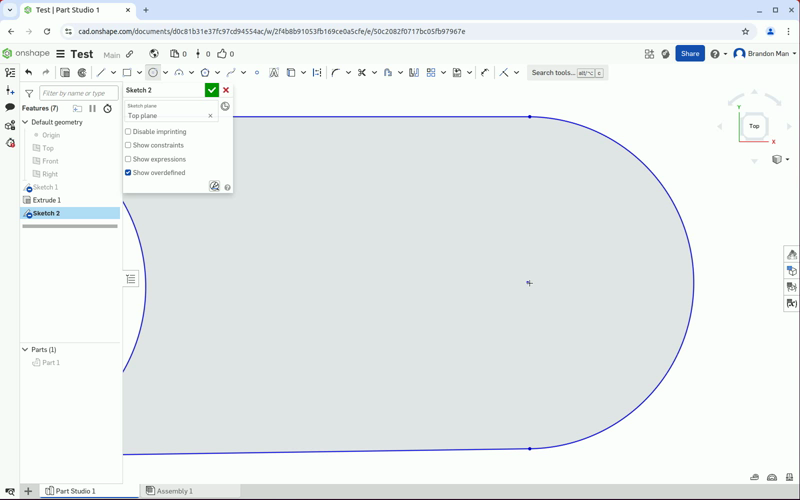
scroll(6)
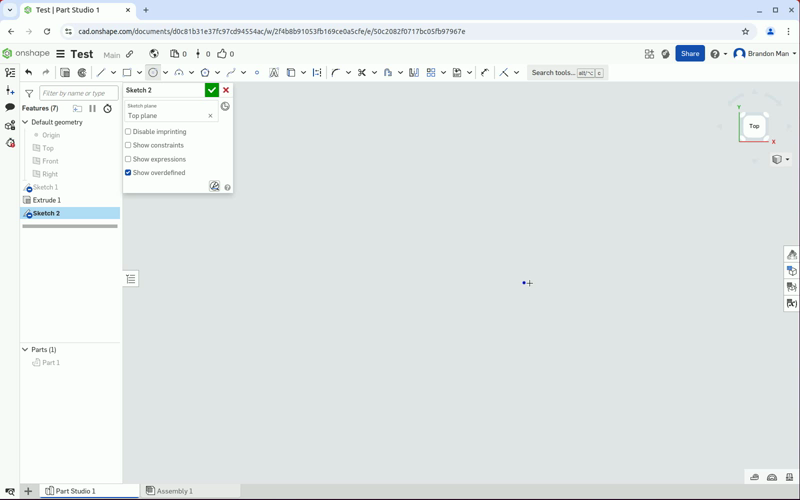
click(529, 282)
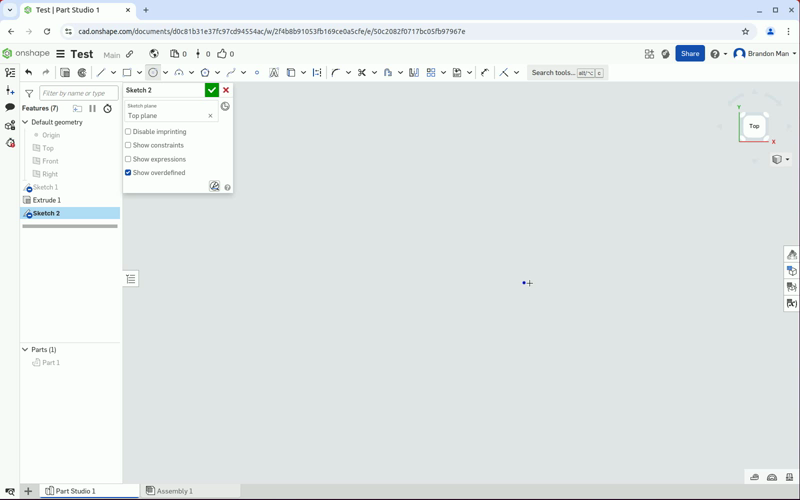
scroll(-6)
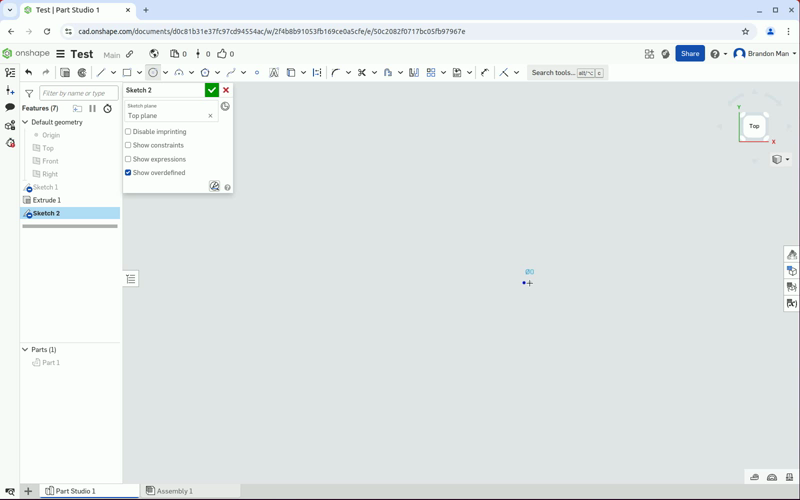
scroll(-6)
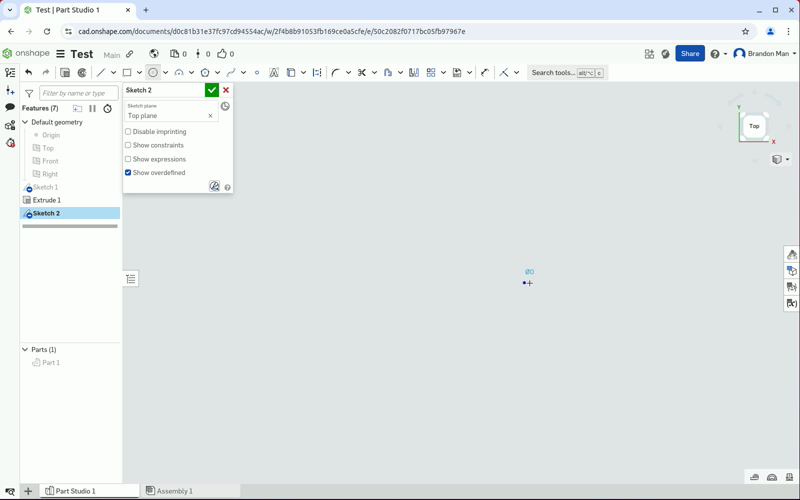
scroll(-6)
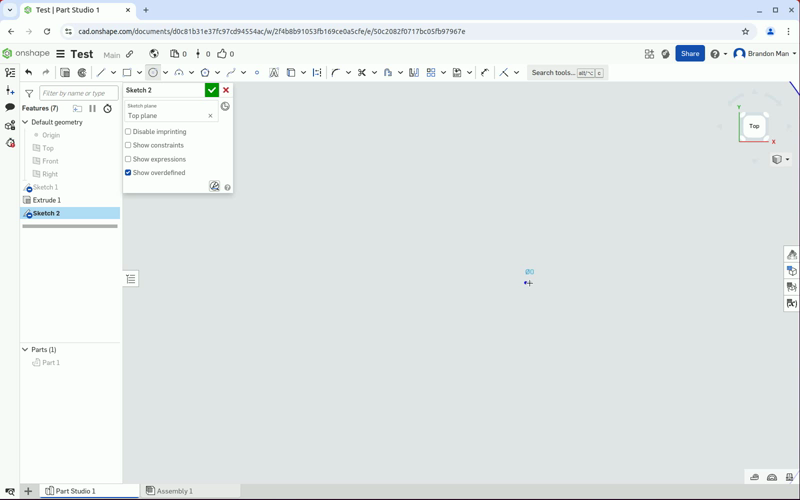
scroll(-6)
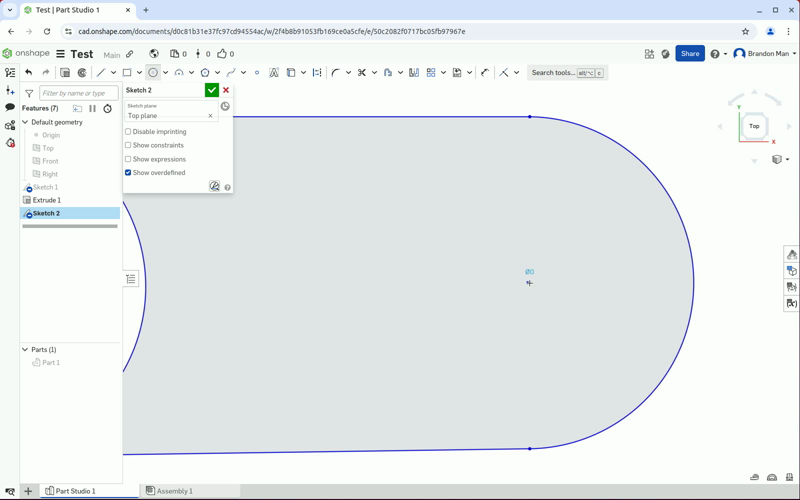
scroll(-6)
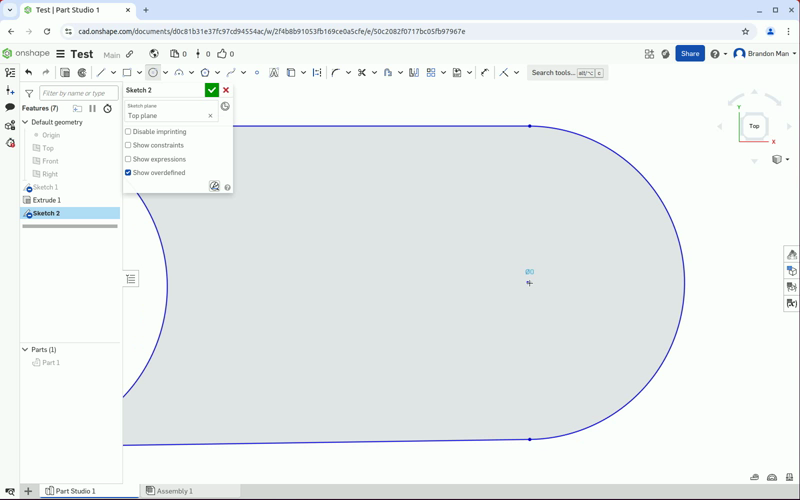
scroll(-6)
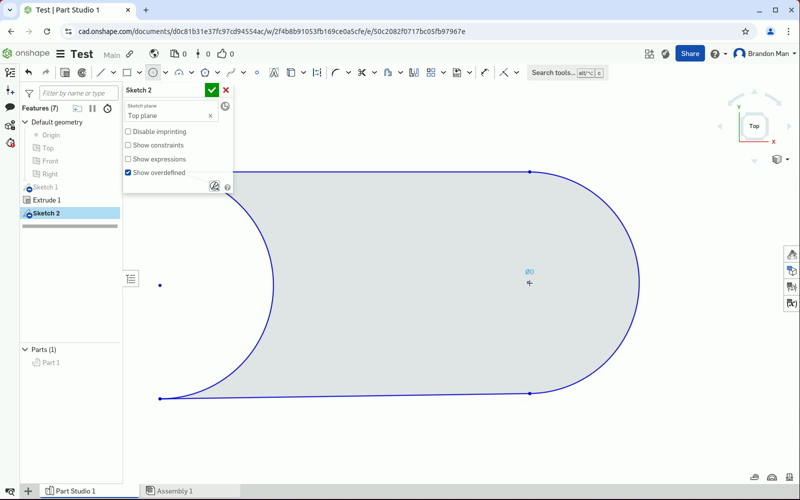
scroll(-6)
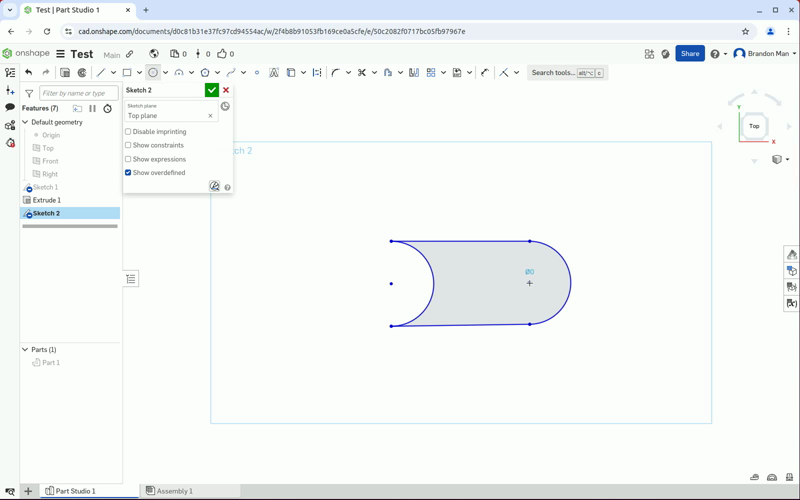
key_up(shift)
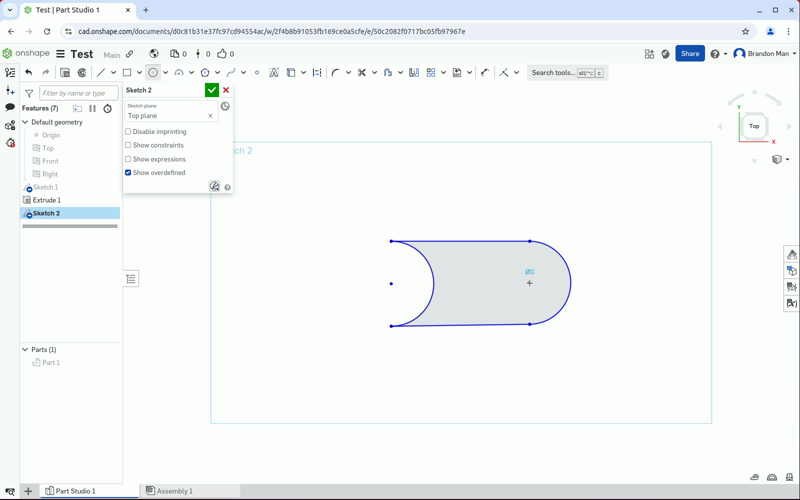
mouse_move(554, 282)
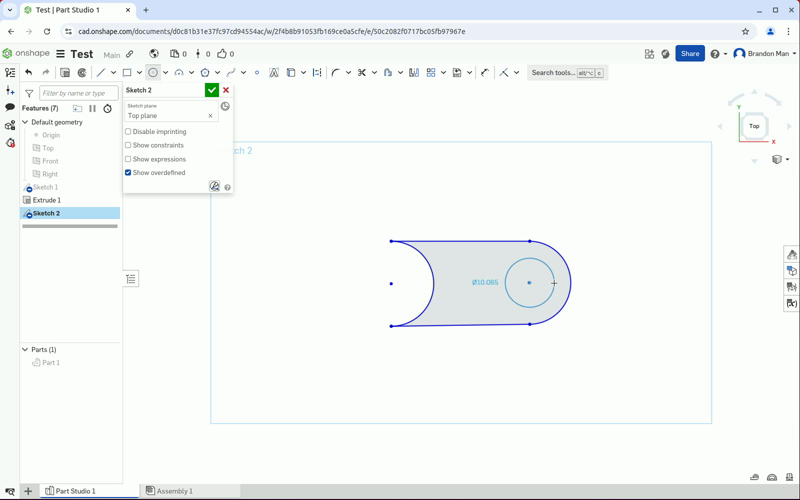
click(554, 282)
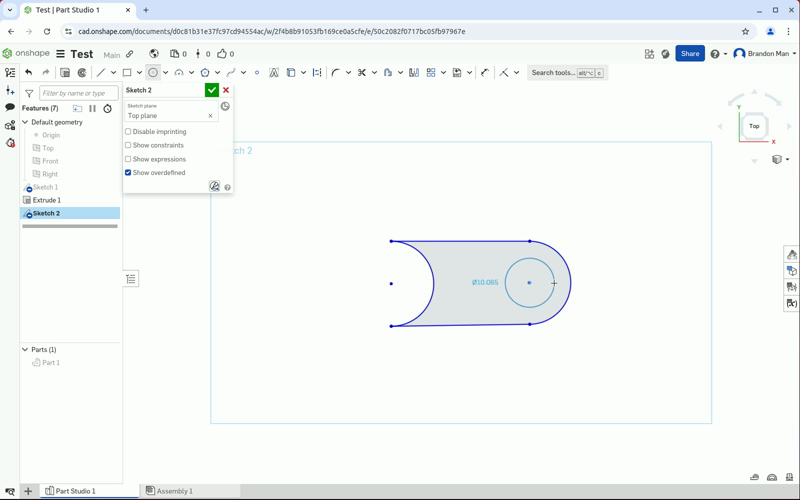
key(esc)
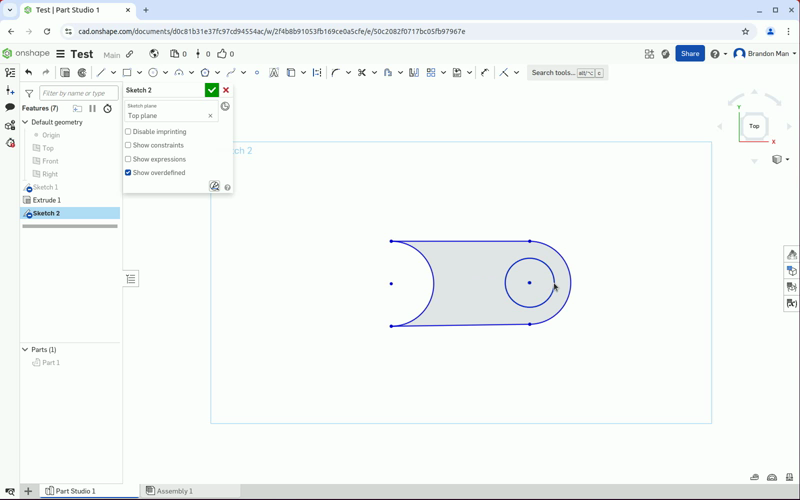
mouse_move(481, 285)
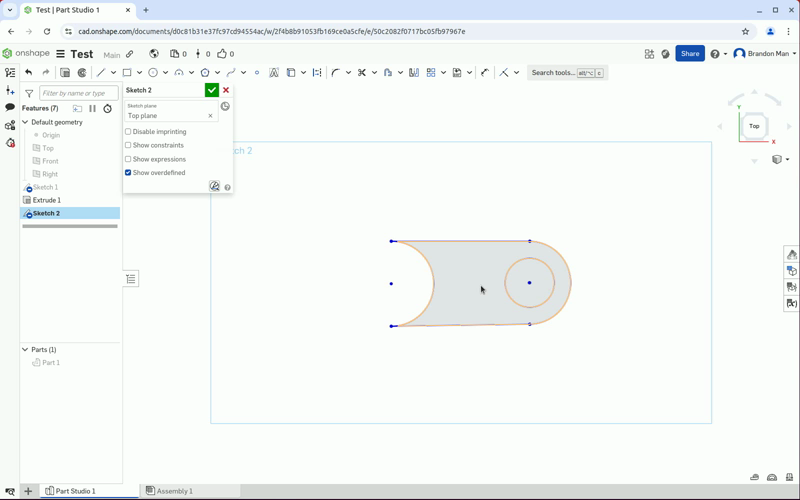
click(481, 285)
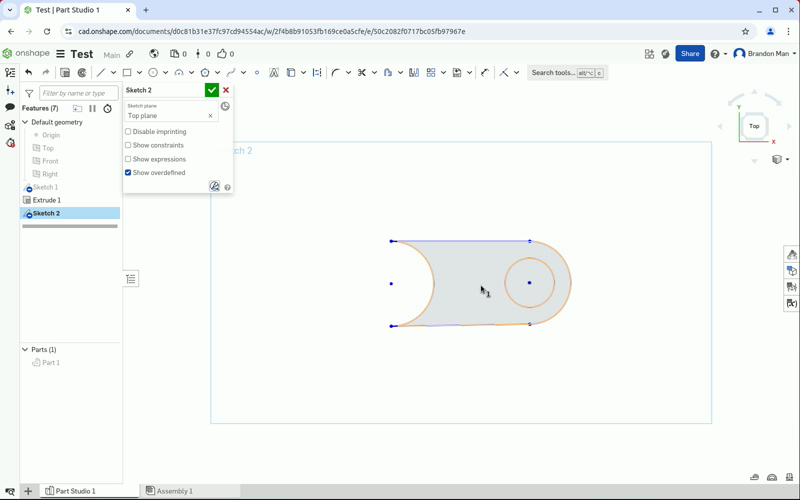
mouse_move(73, 352)
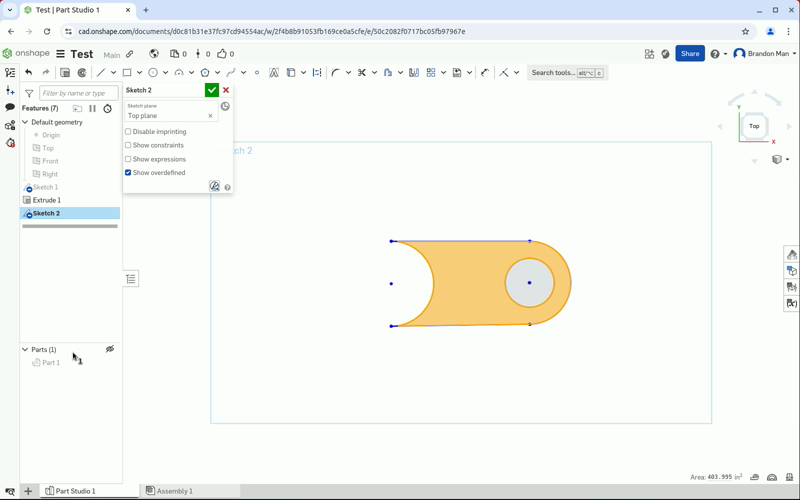
key(shift+y)
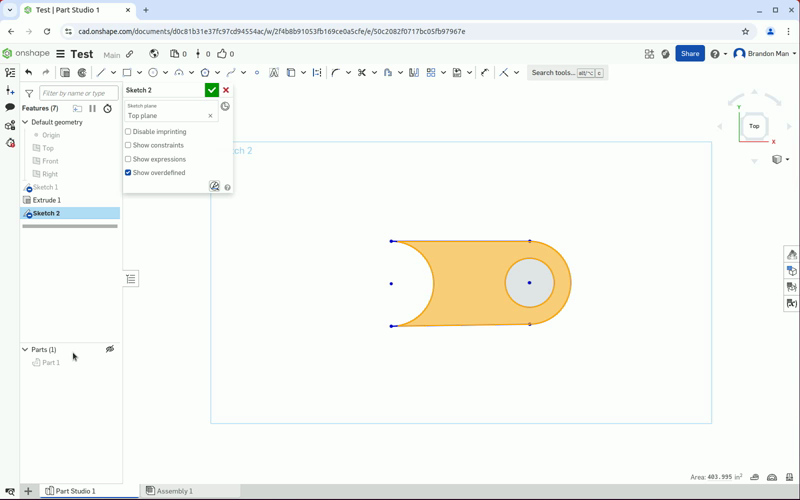
key(shift+e)
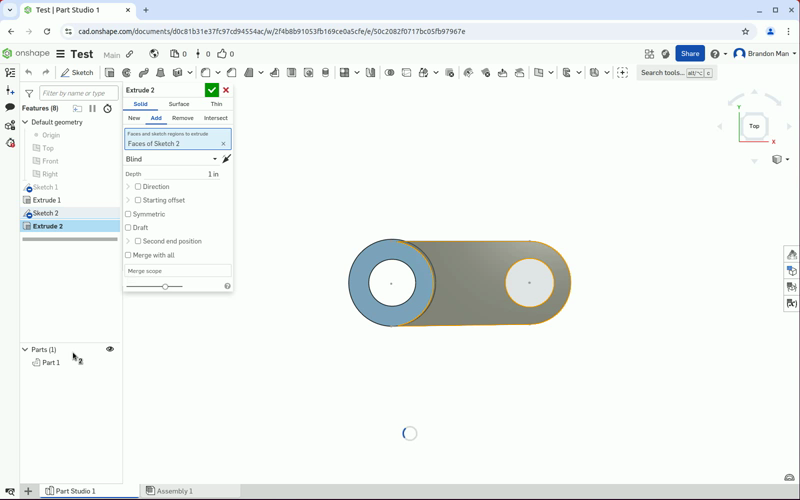
mouse_move(143, 106)
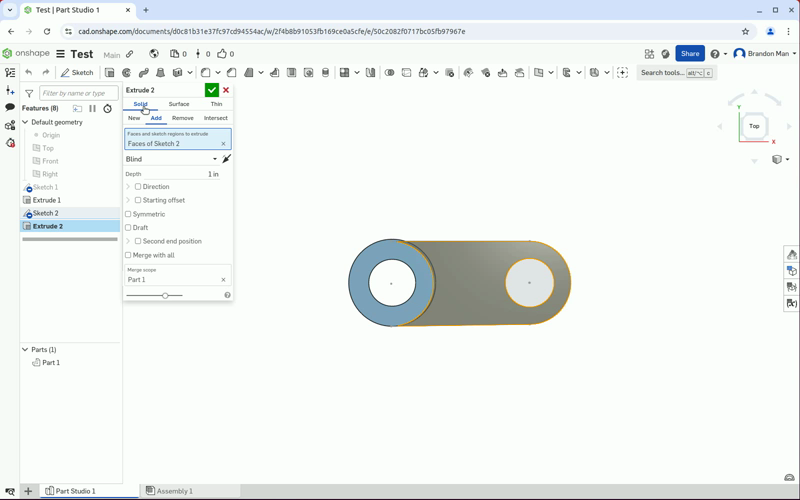
click(143, 106)
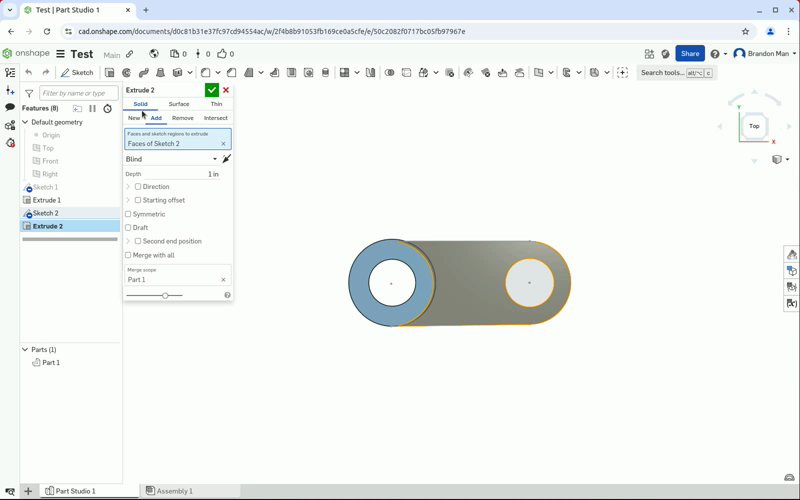
mouse_move(137, 120)
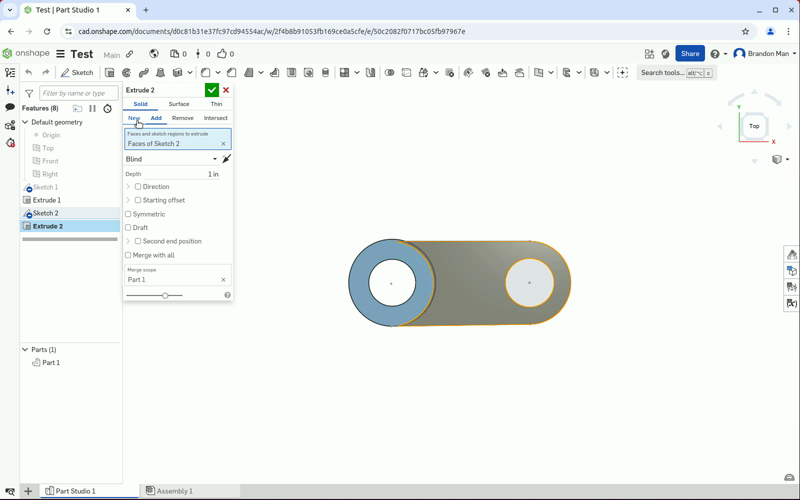
click(137, 120)
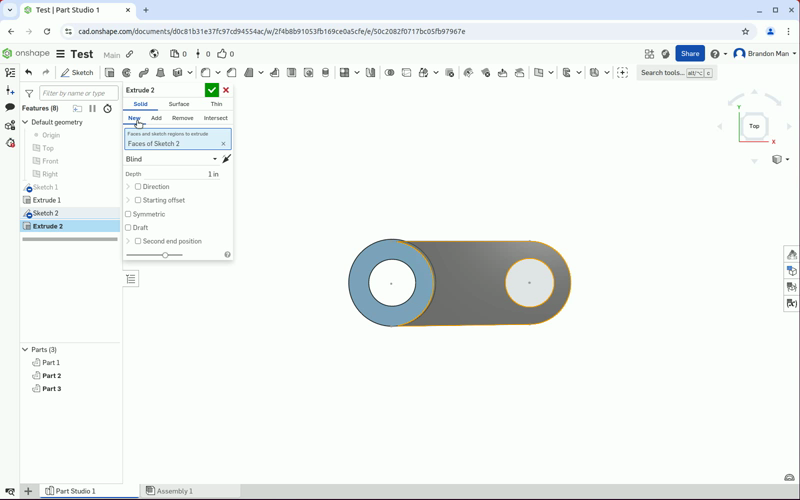
key(tab, 4)
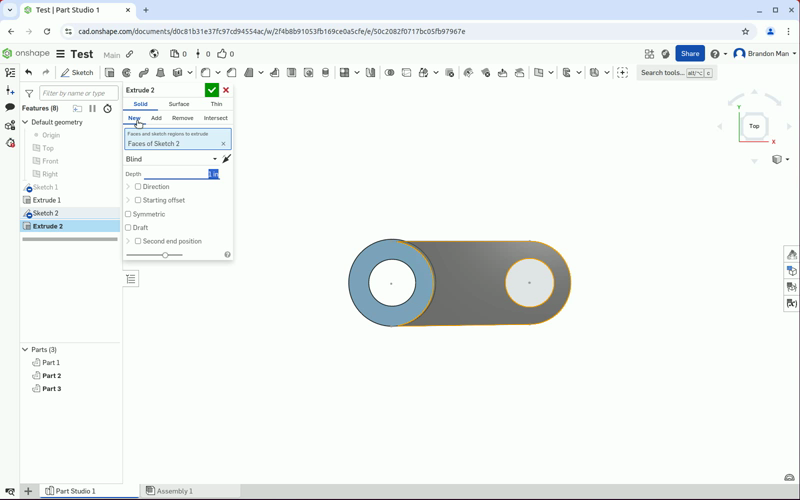
text(7.703)
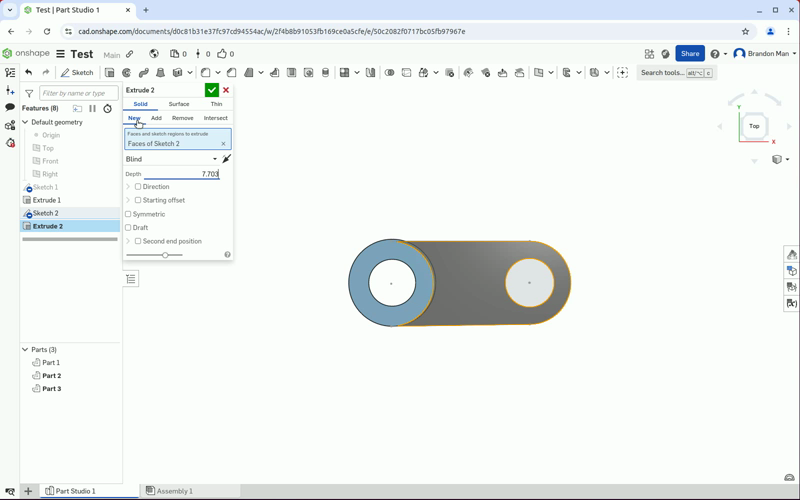
key(enter)
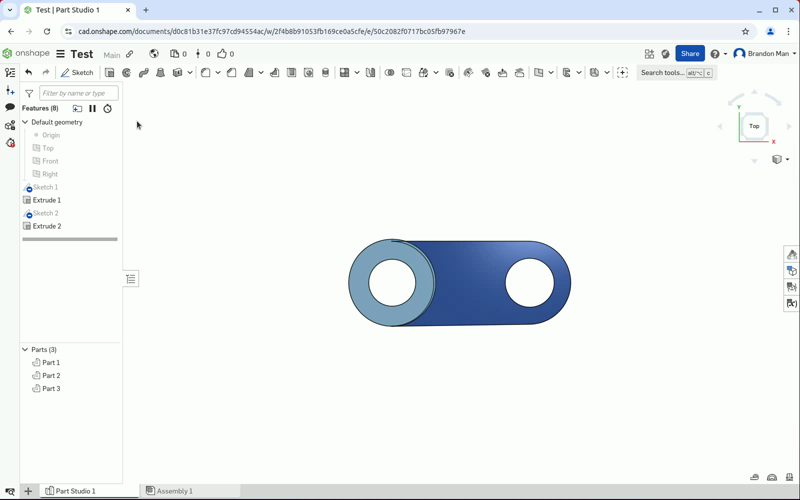
key(shift+h)
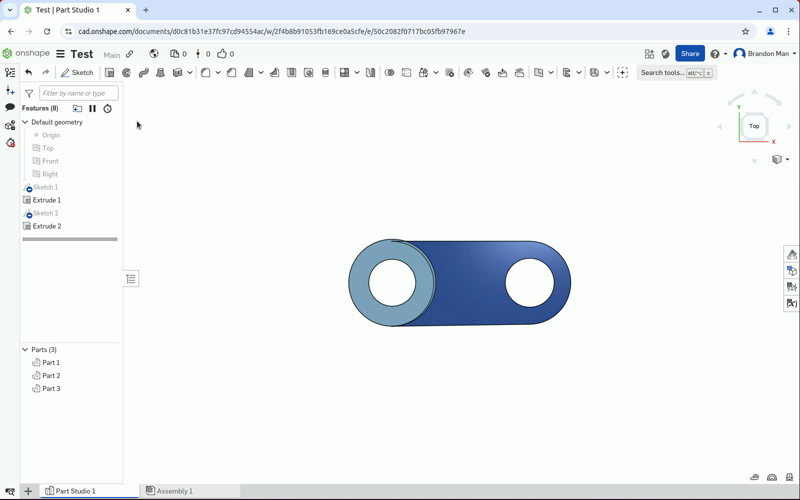
key(shift+h)
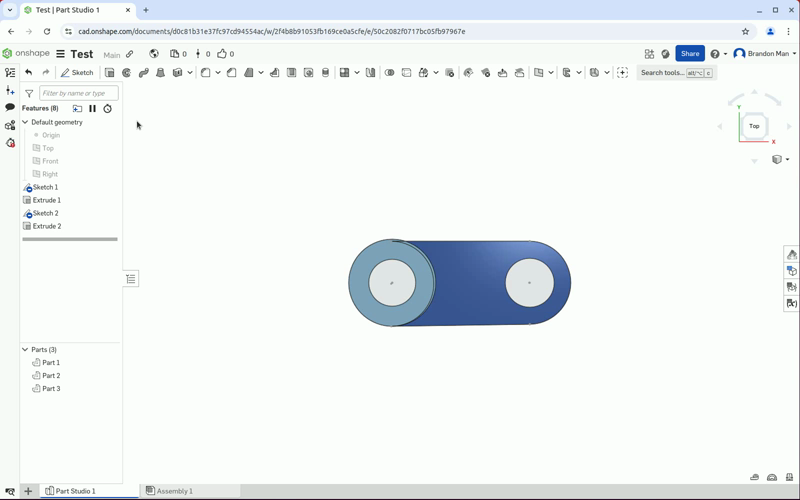
key(shift+7)
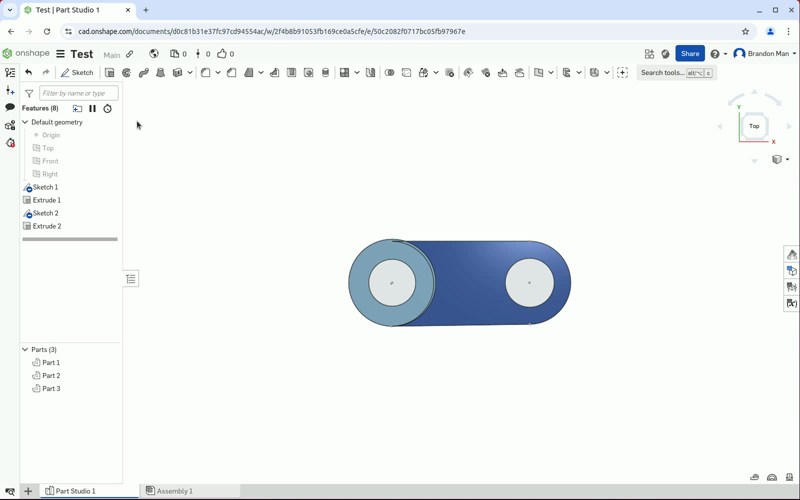
key(up, 3)
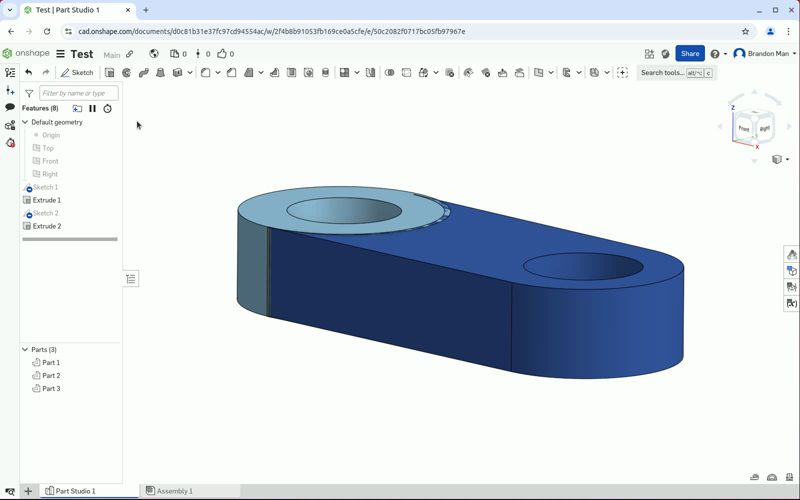
key(left, 3)
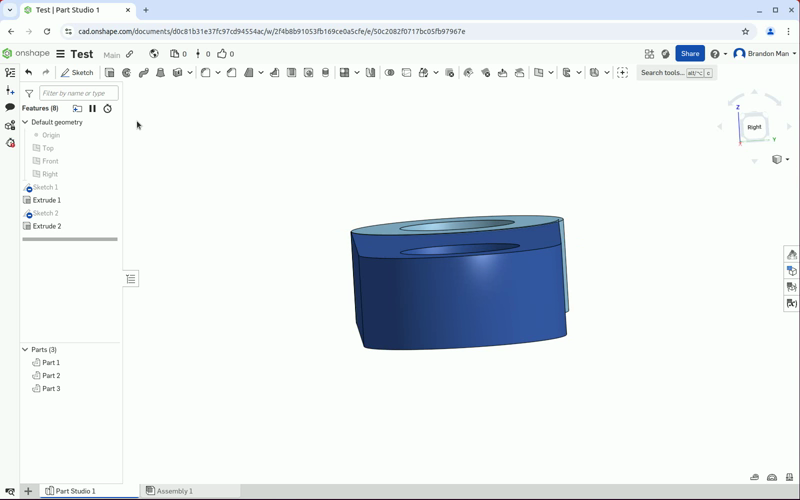
key(right, 3)
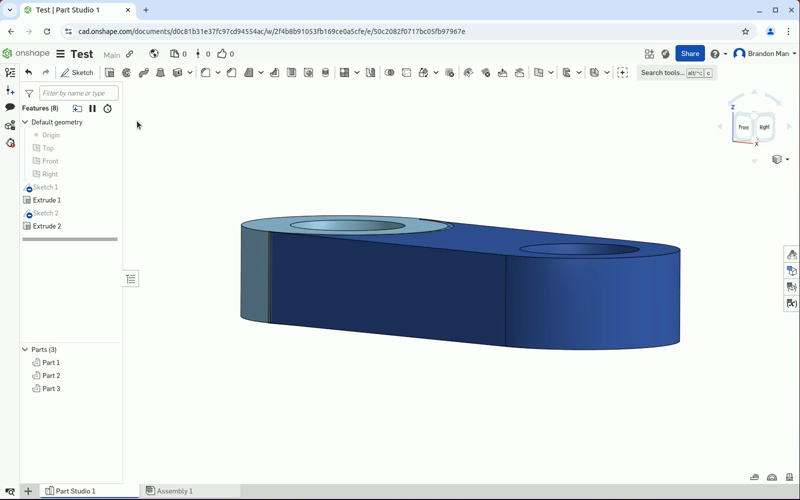
key(down, 3)
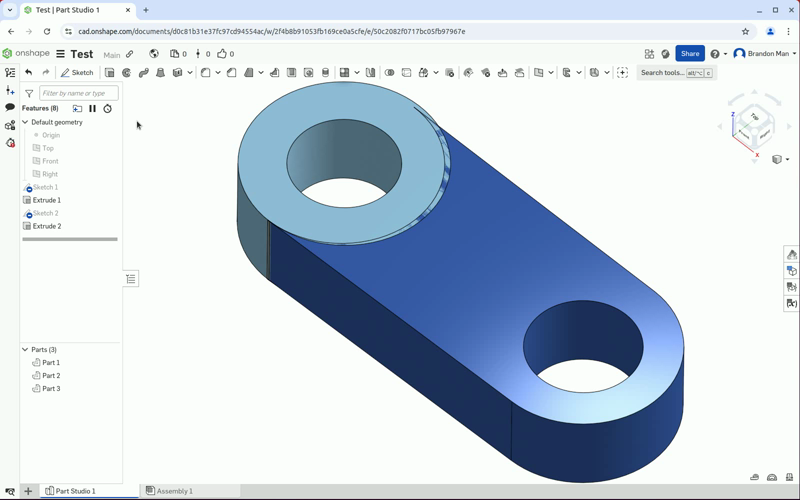
mouse_move(73, 189)
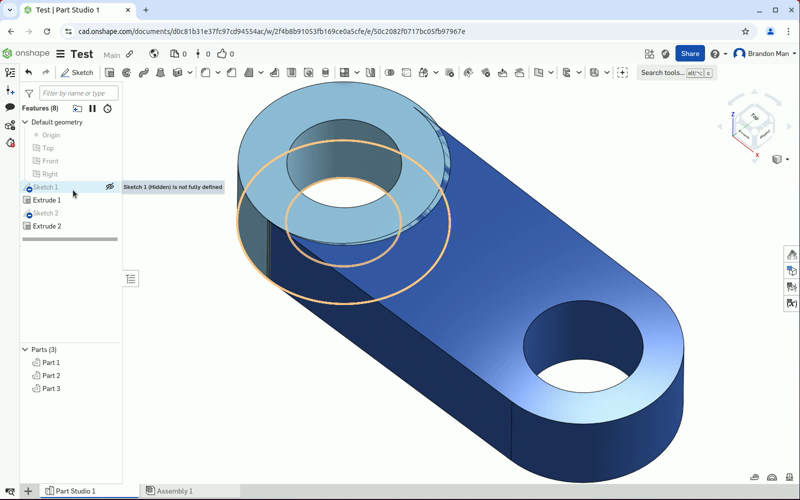
click(73, 189)